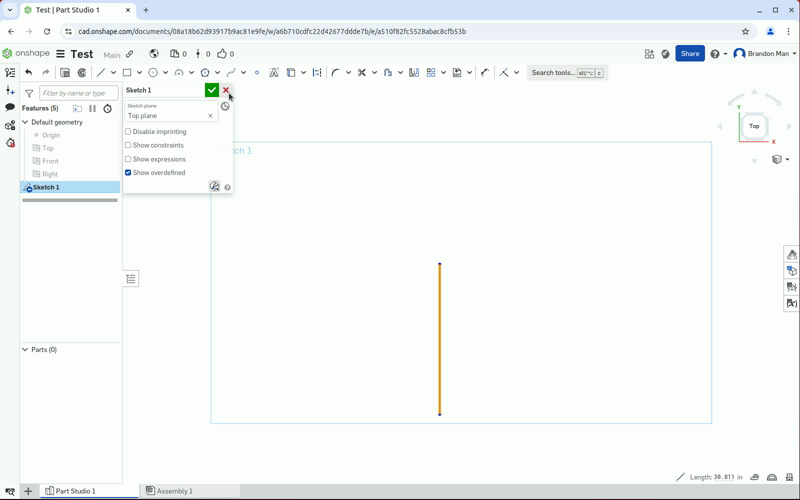
key(shift+h)
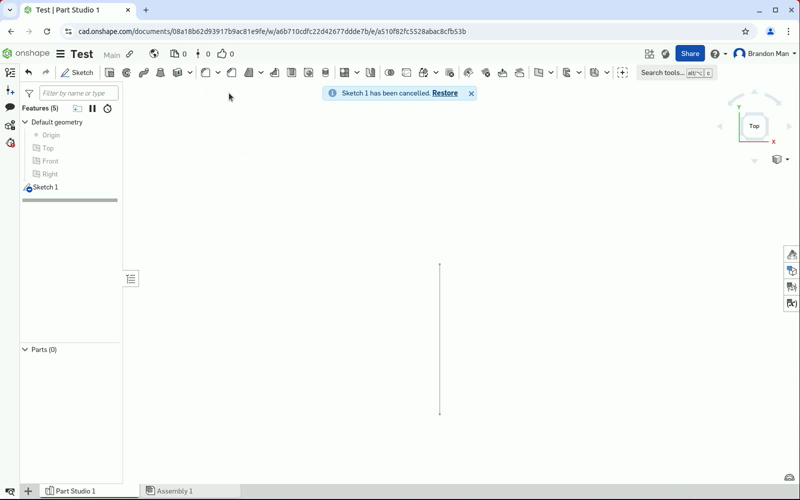
key(shift+s)
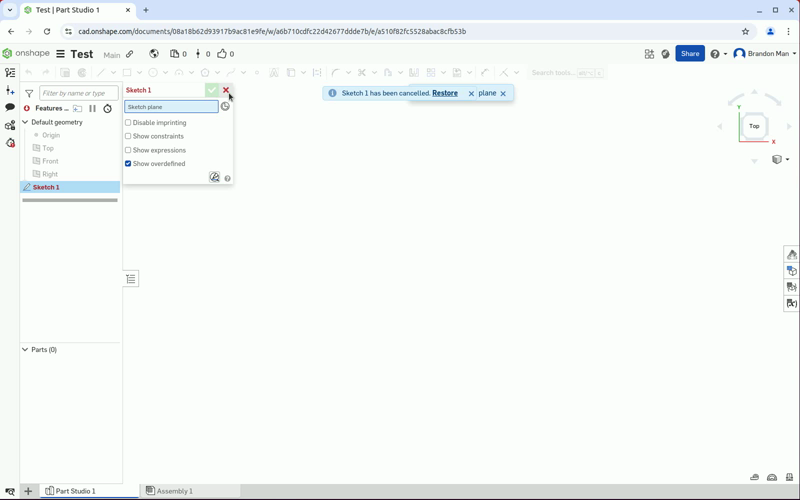
mouse_move(73, 150)
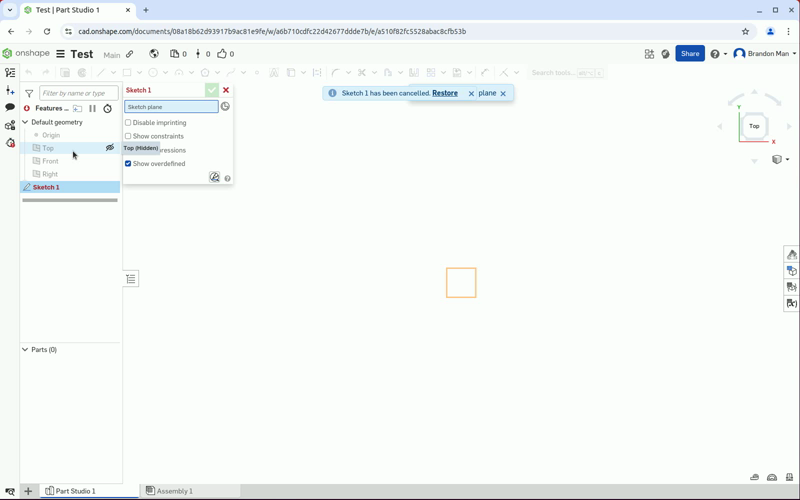
click(73, 150)
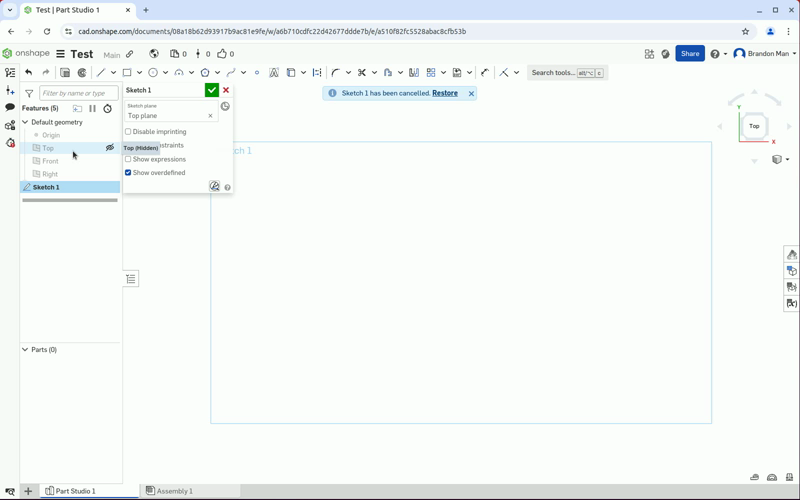
mouse_move(73, 352)
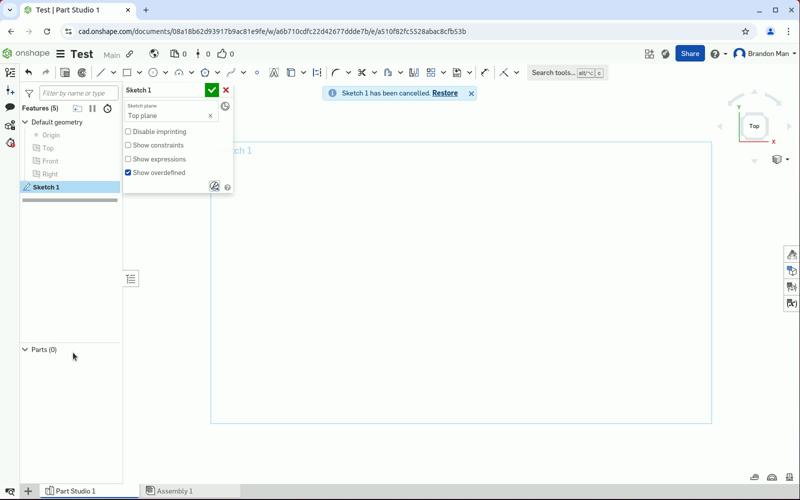
key(y)
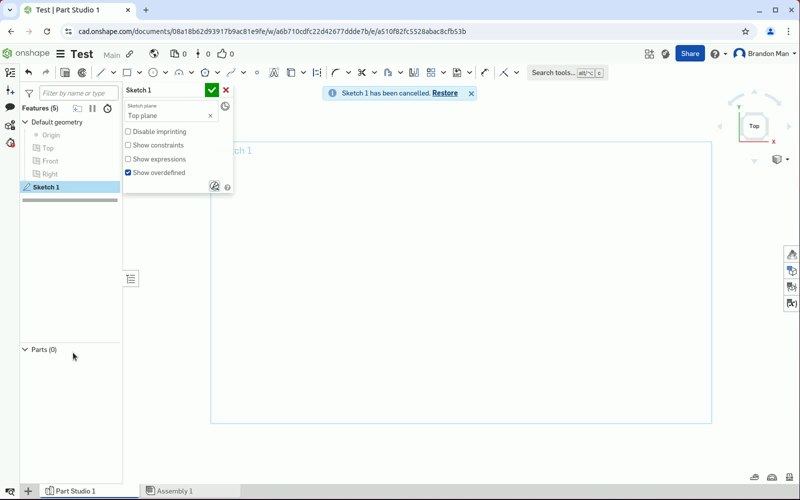
key(a)
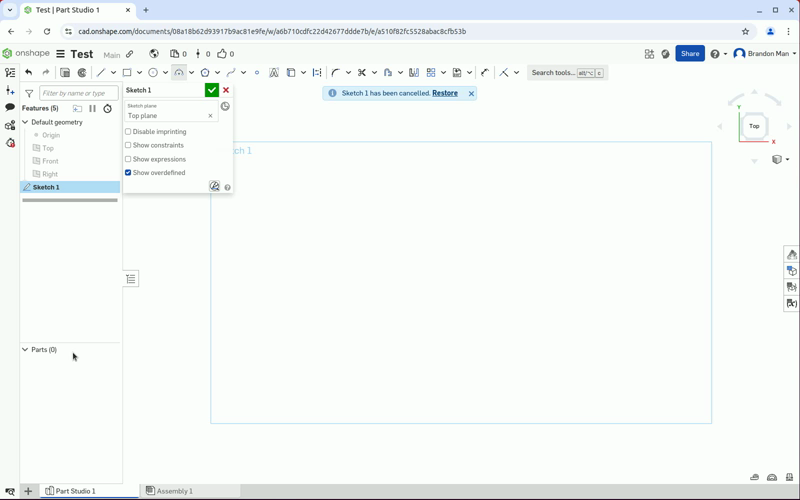
key_down(shift)
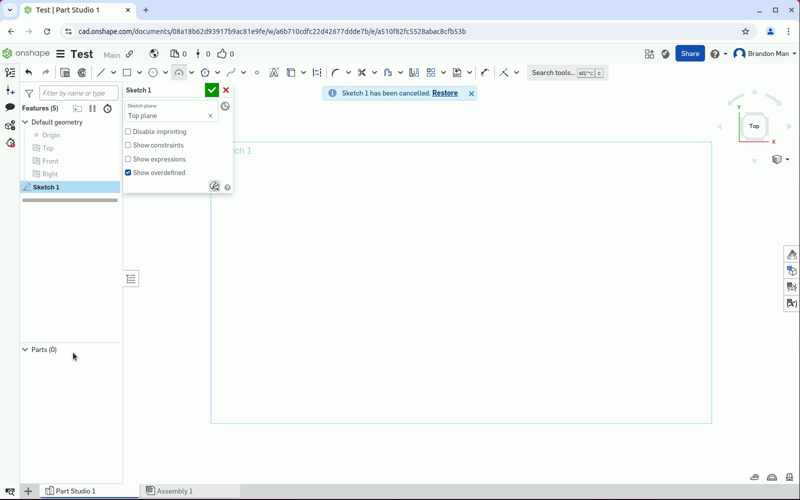
mouse_move(460, 395)
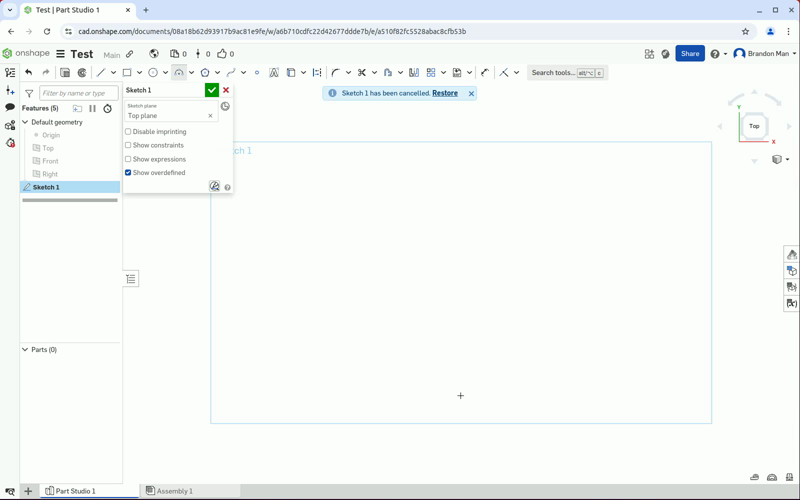
click(460, 395)
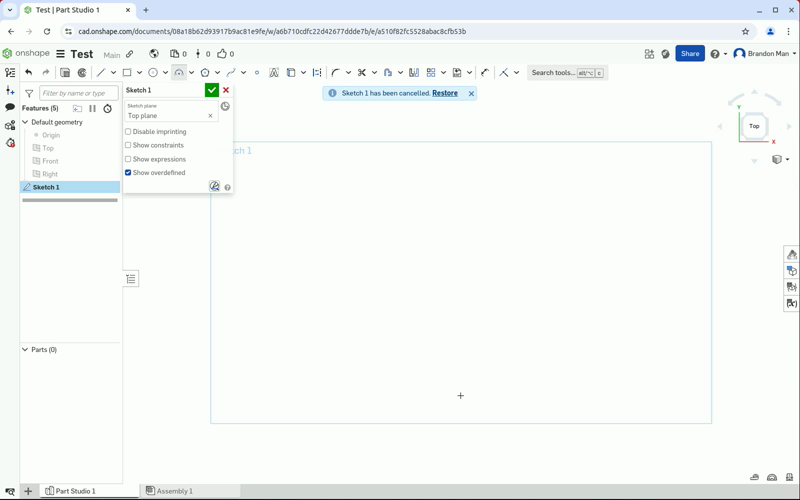
key_up(shift)
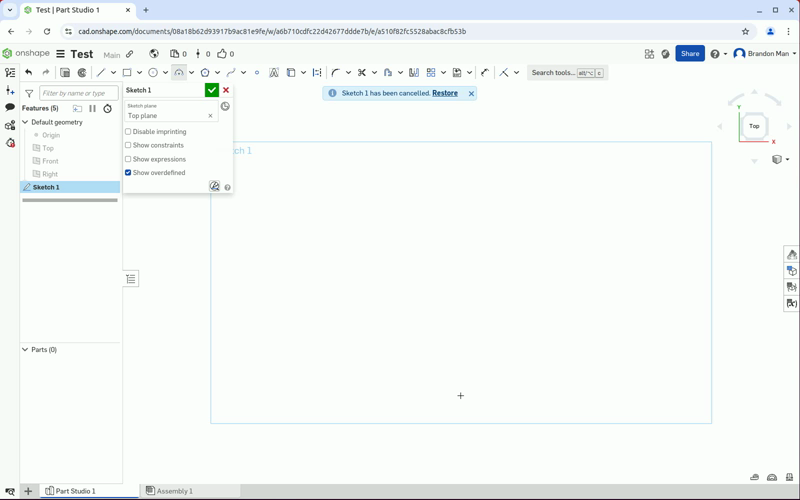
key_down(shift)
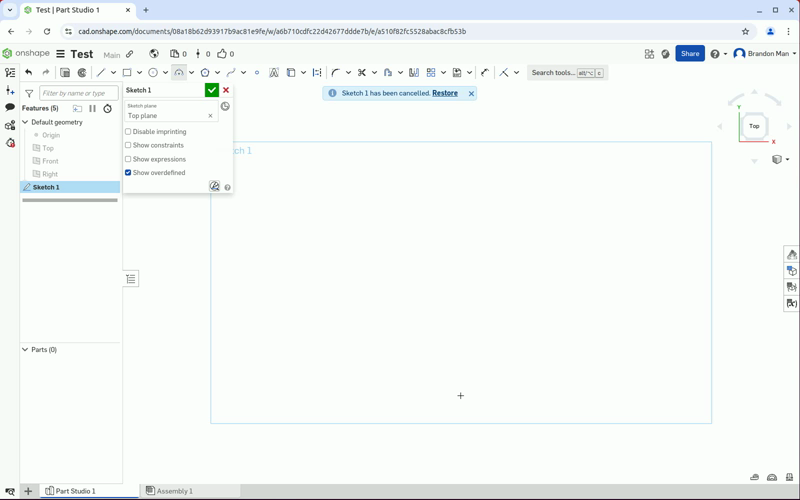
mouse_move(460, 171)
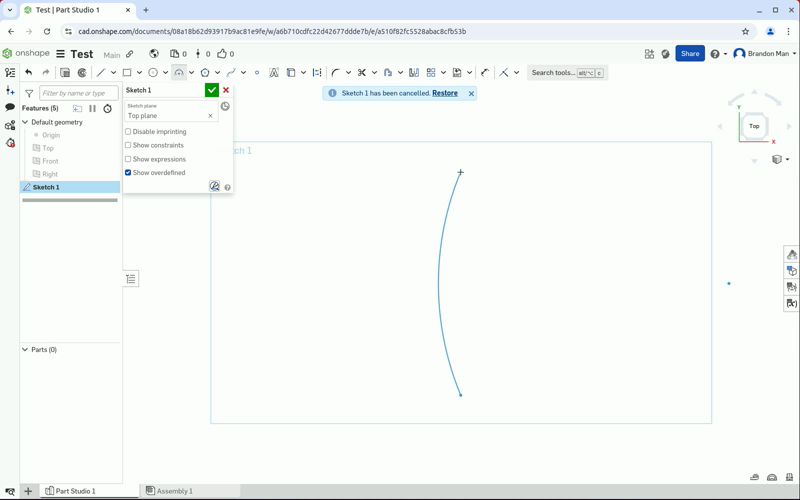
click(460, 171)
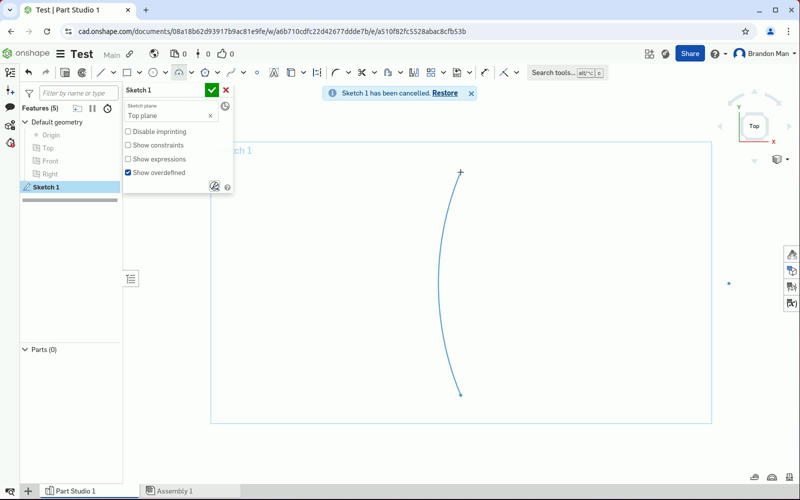
mouse_move(572, 283)
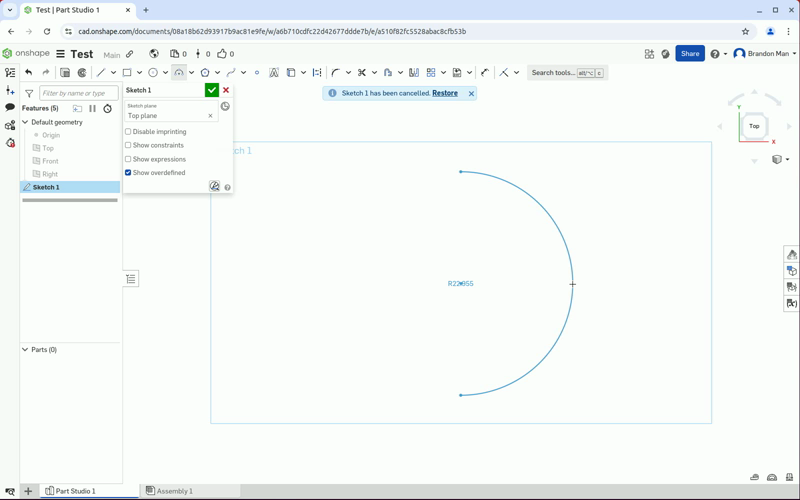
click(572, 283)
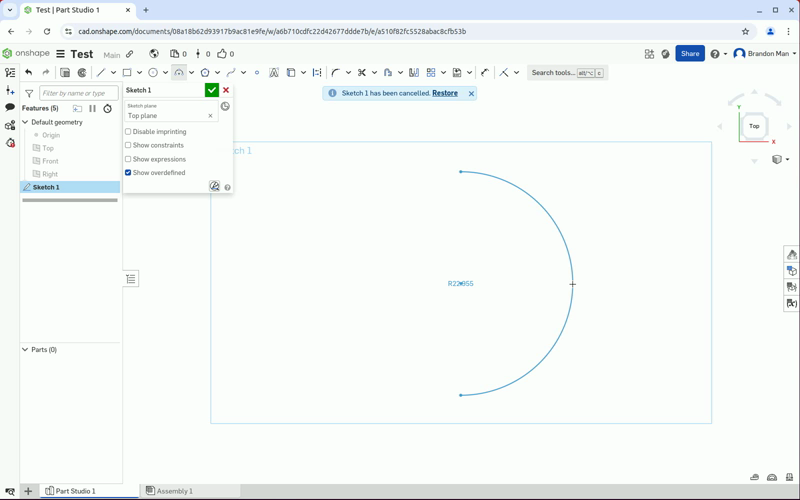
key_up(shift)
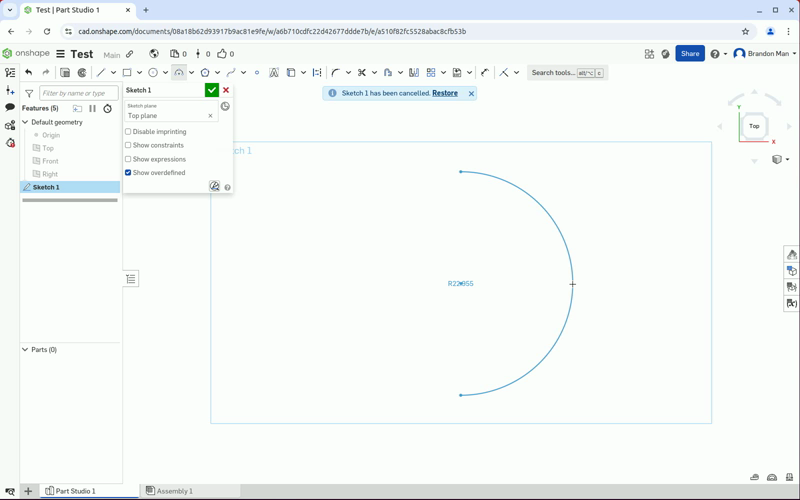
key(esc)
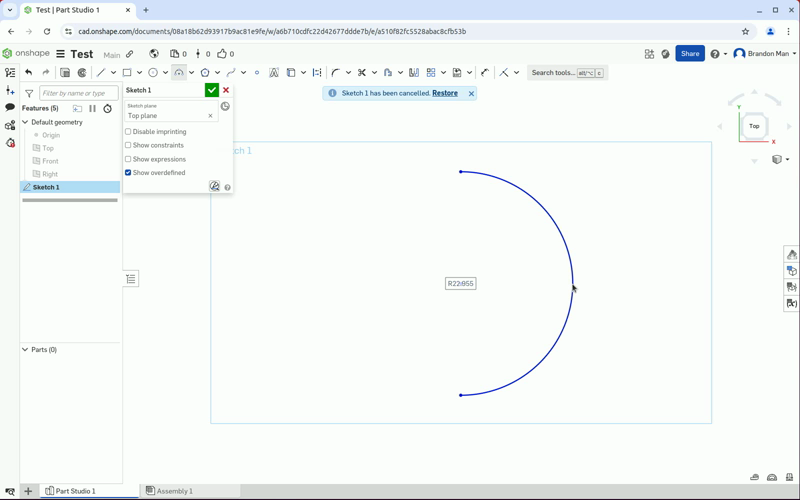
key(l)
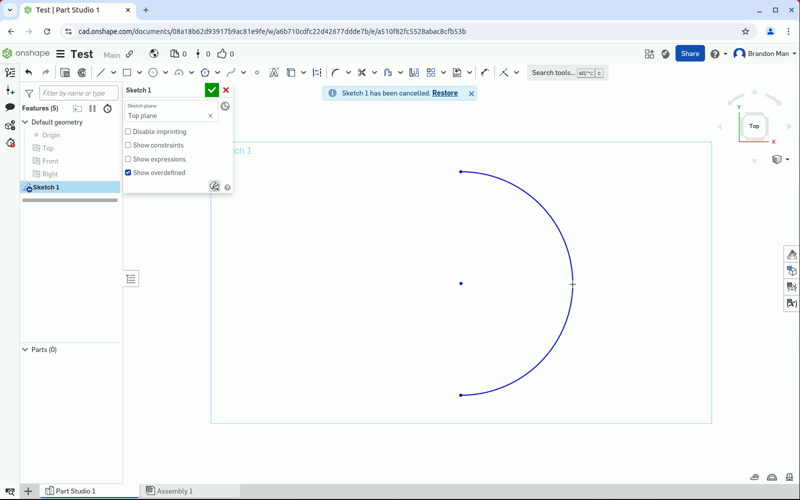
mouse_move(460, 171)
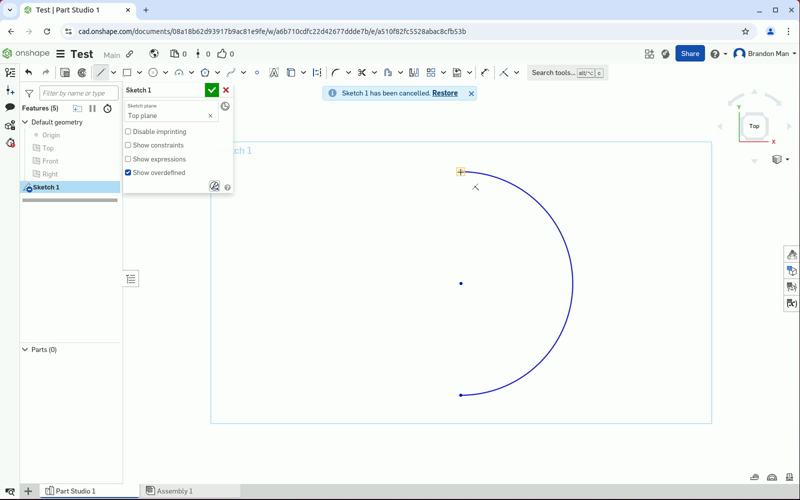
click(460, 171)
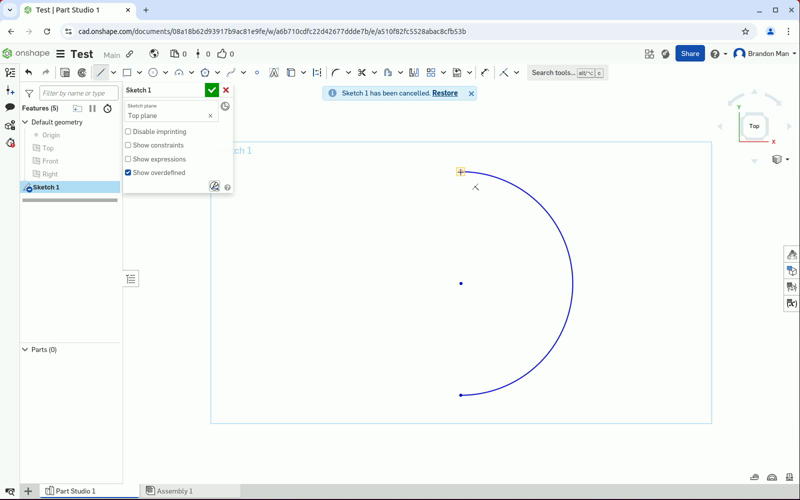
key_down(shift)
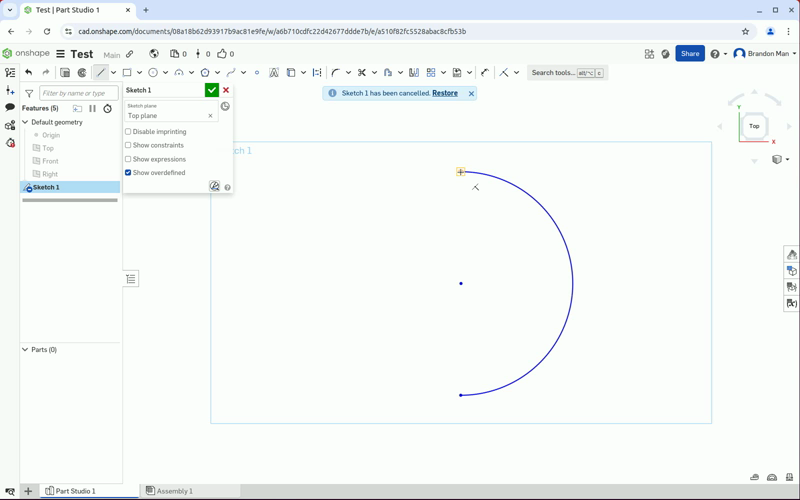
mouse_move(460, 395)
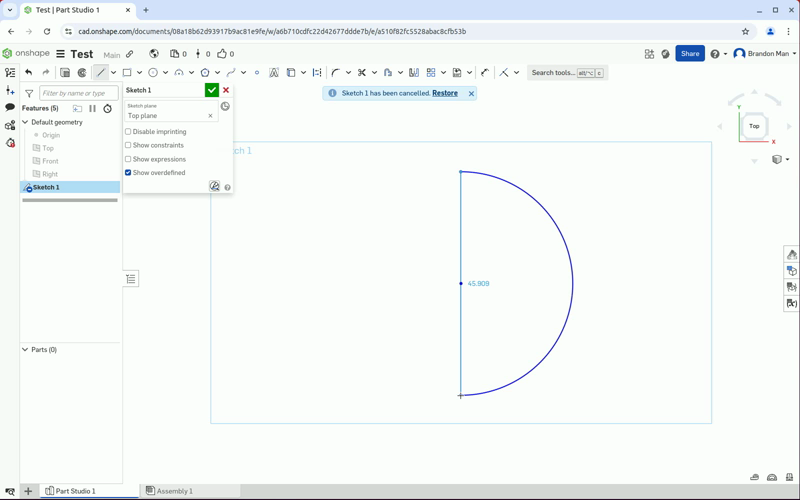
key_up(shift)
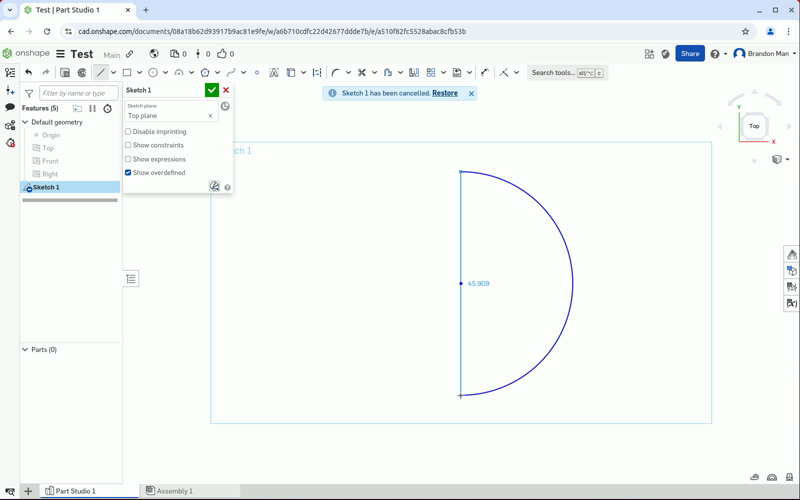
click(460, 395)
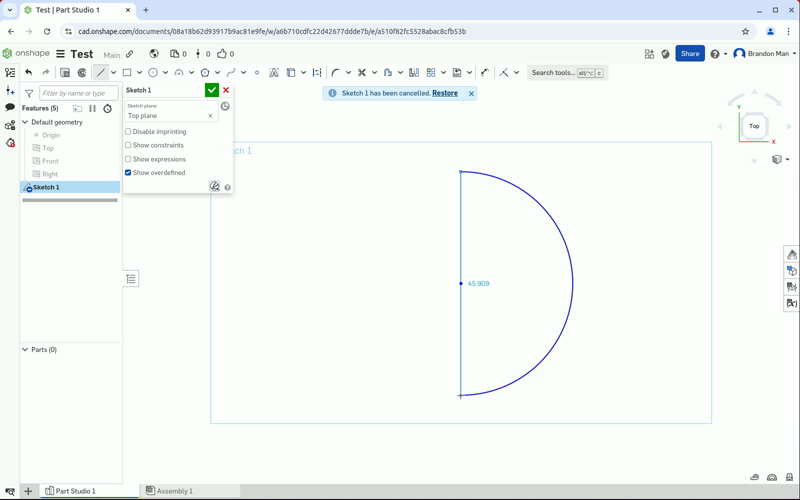
key(esc)
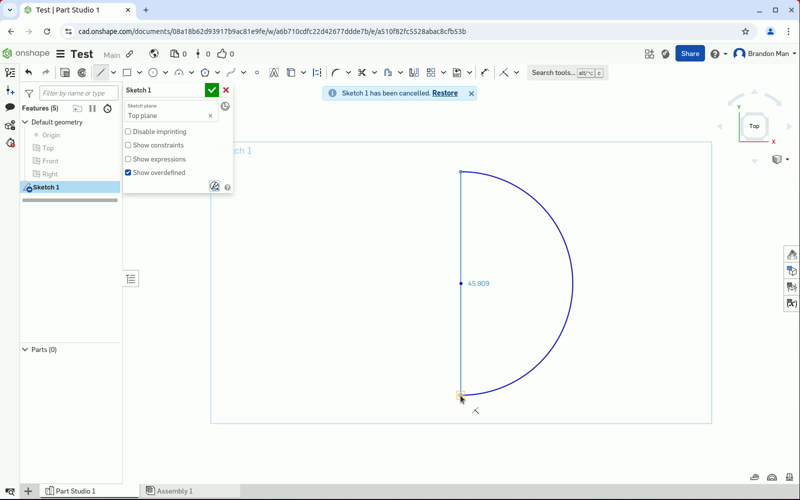
mouse_move(524, 211)
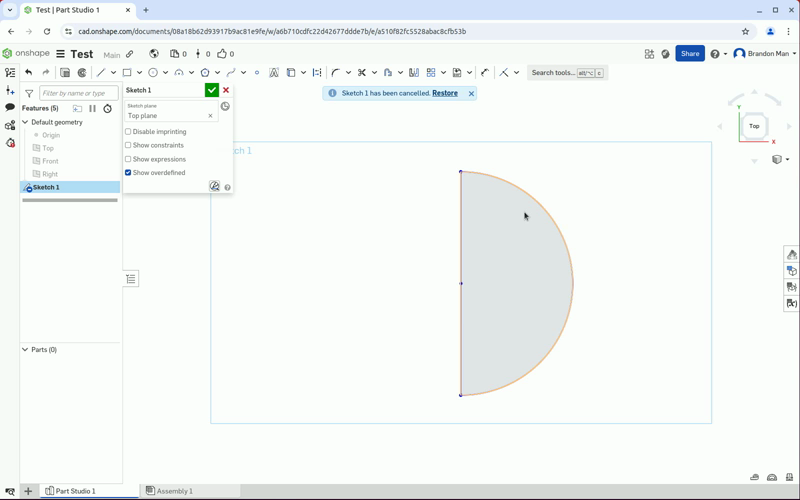
click(524, 211)
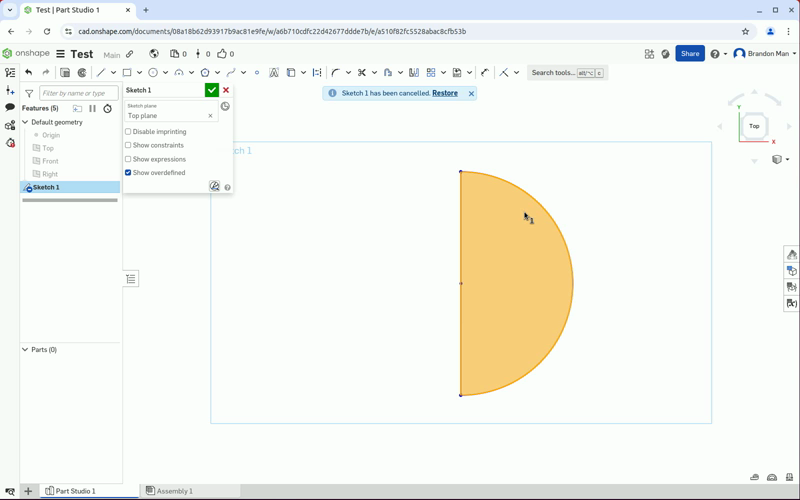
mouse_move(73, 352)
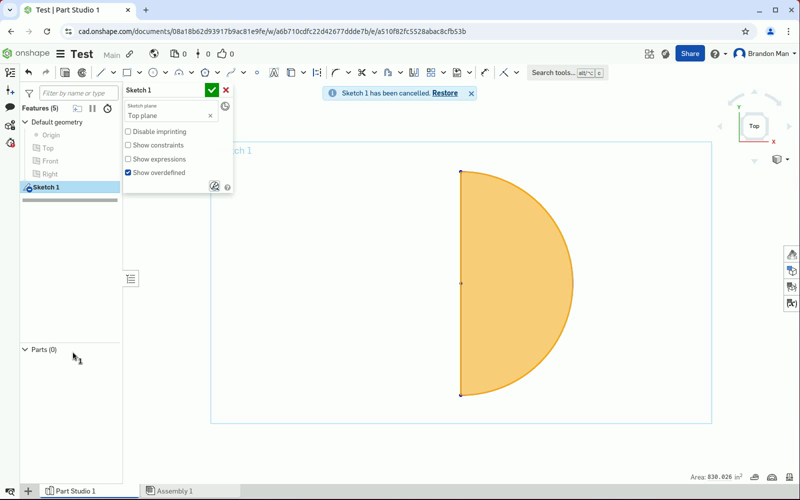
key(shift+y)
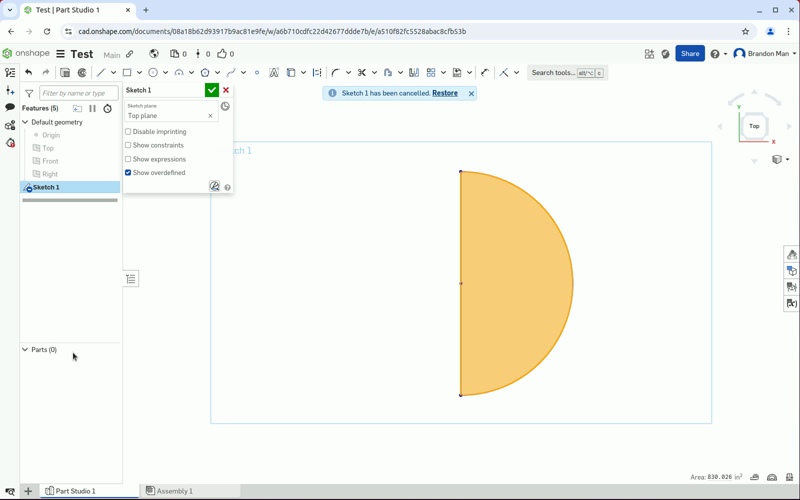
key(shift+e)
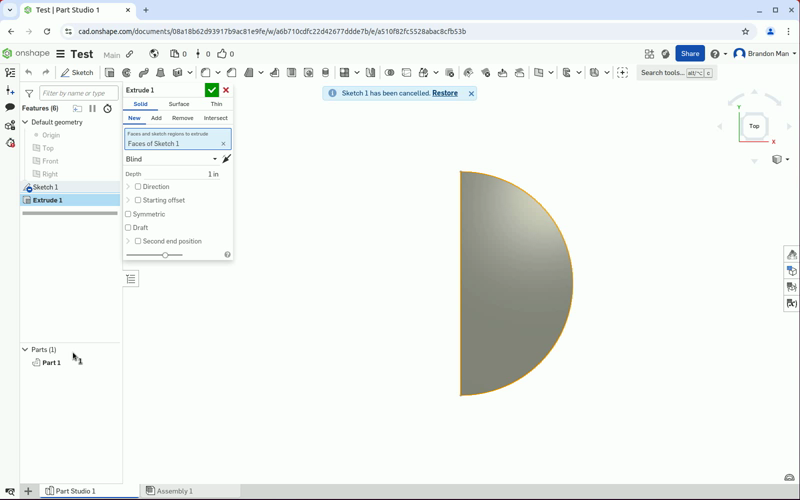
mouse_move(143, 106)
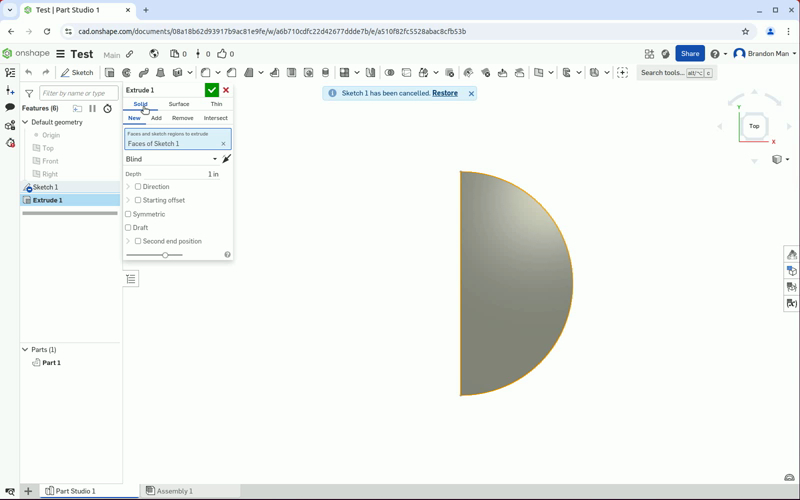
click(143, 106)
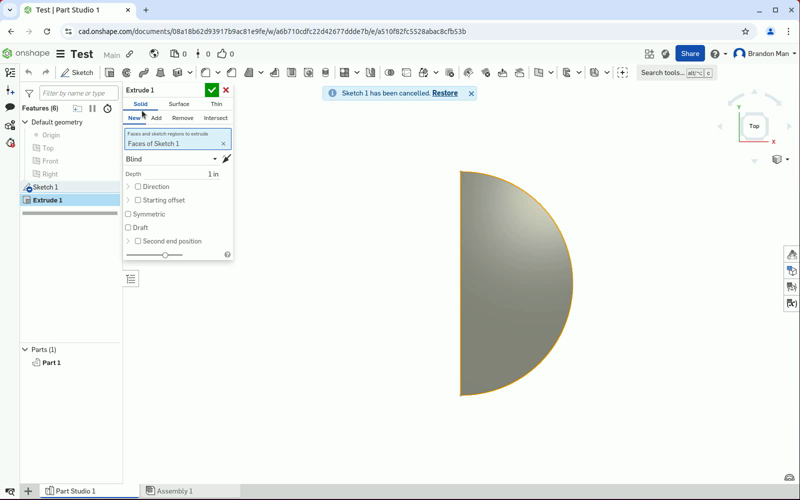
mouse_move(137, 120)
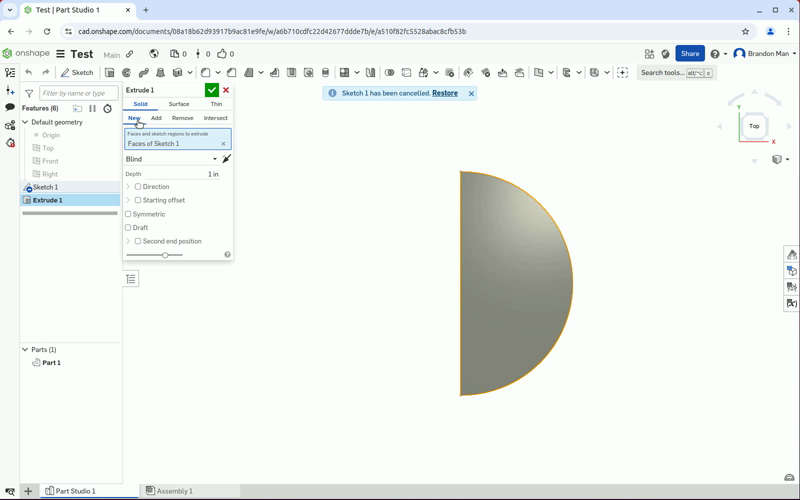
click(137, 120)
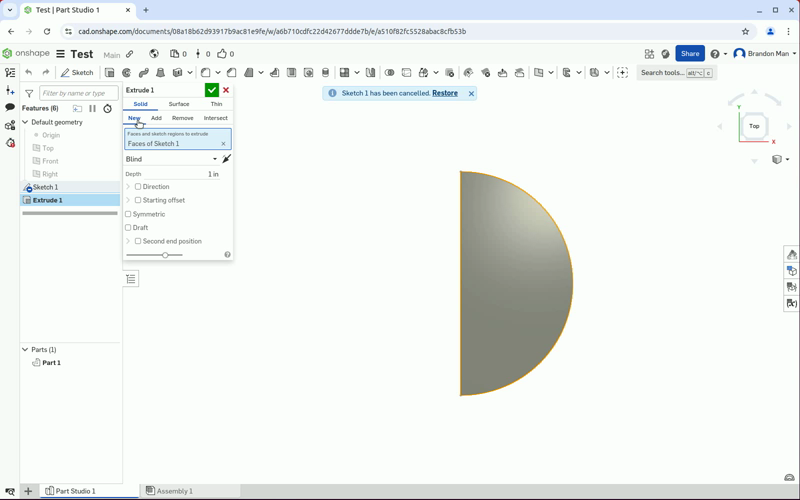
key(tab, 4)
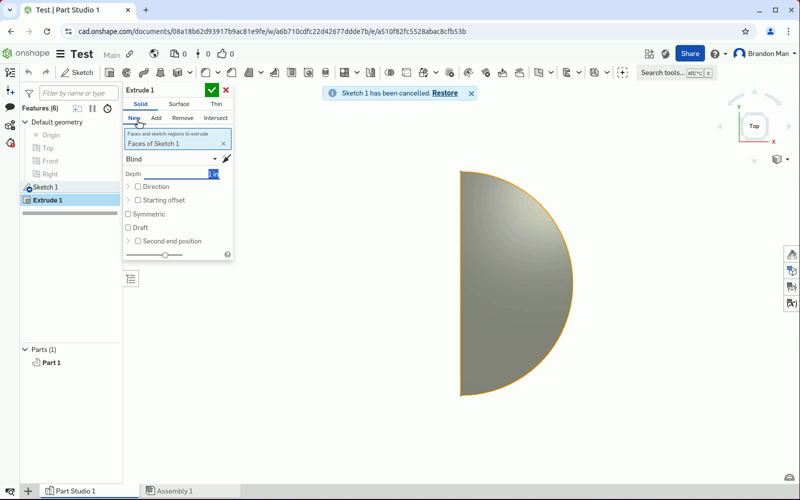
text(6.258)
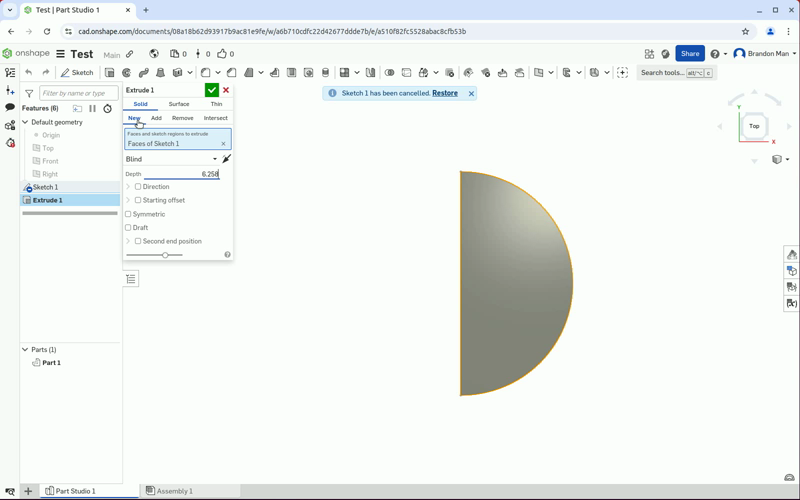
key(enter)
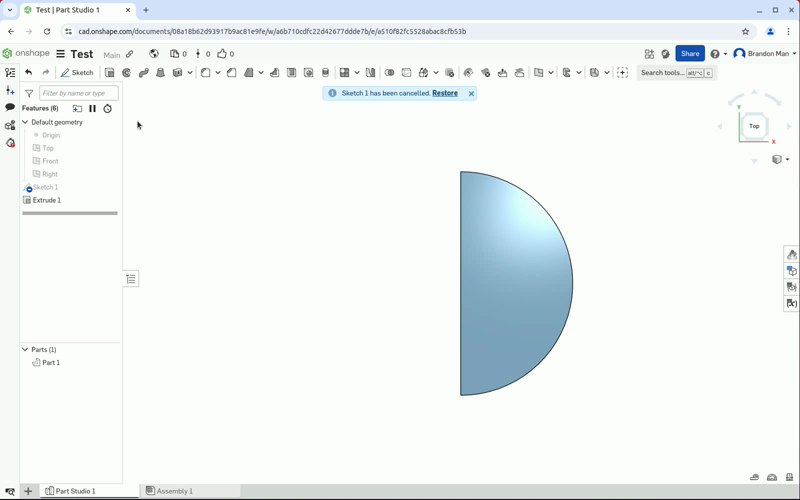
key(shift+h)
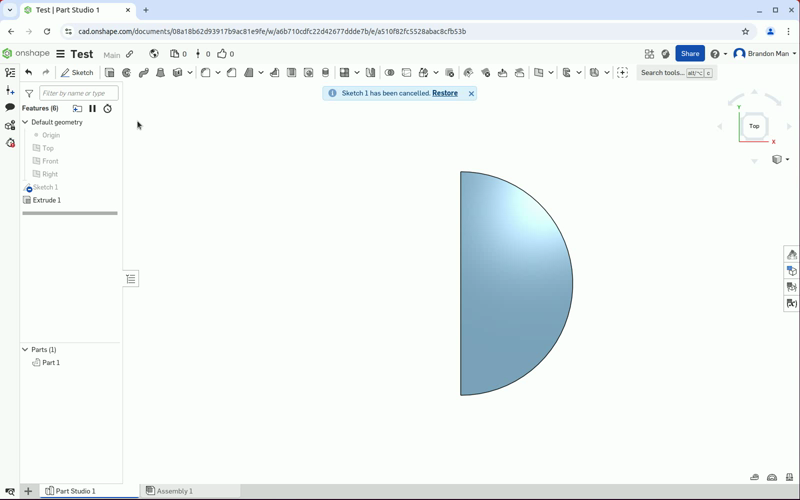
key(shift+h)
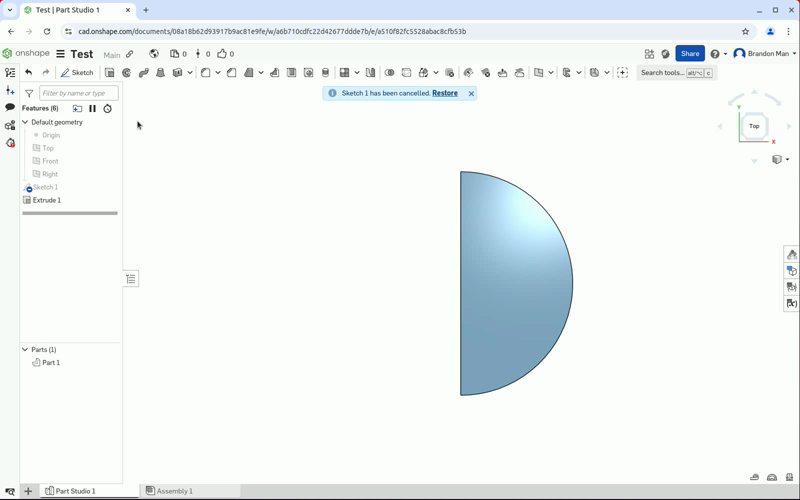
mouse_move(73, 189)
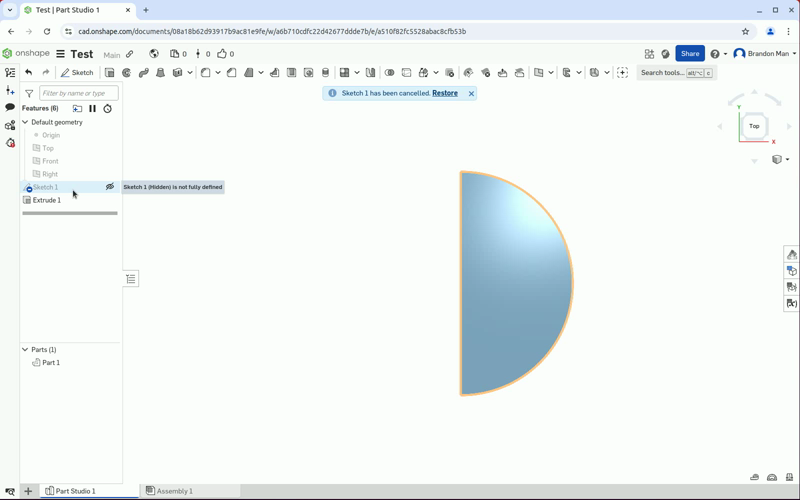
click(73, 189)
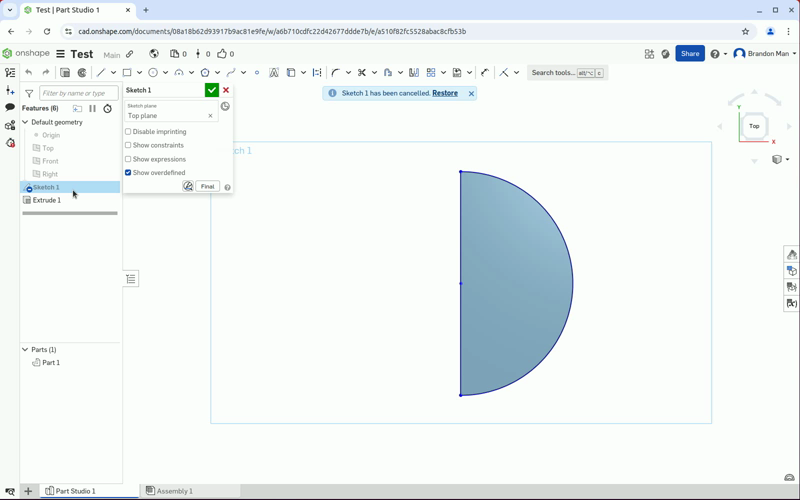
mouse_move(229, 92)
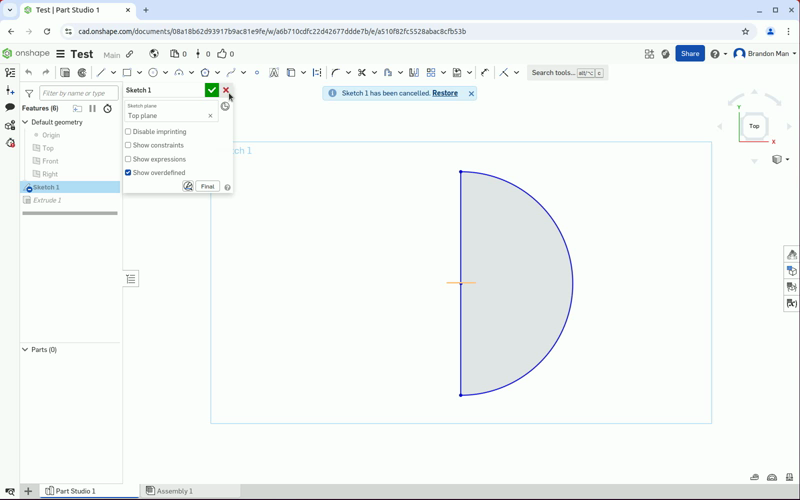
click(229, 92)
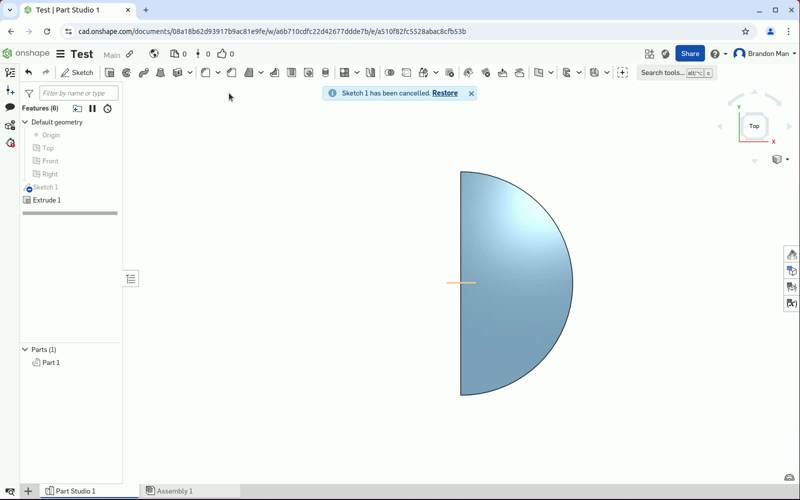
mouse_move(541, 75)
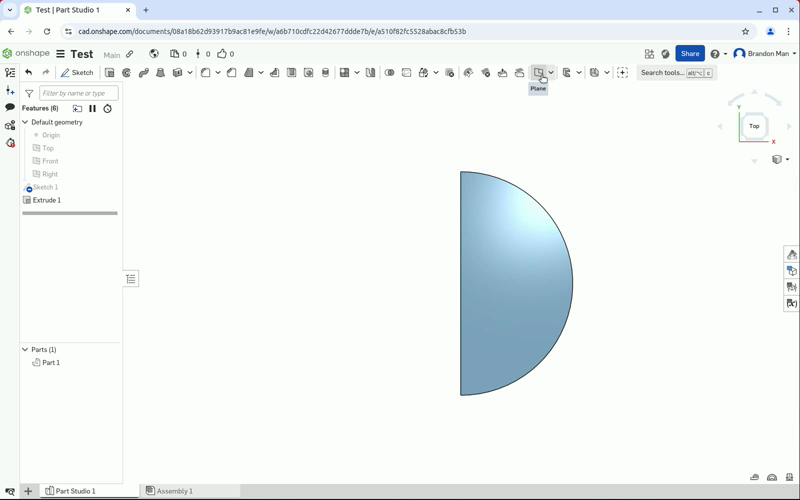
click(541, 75)
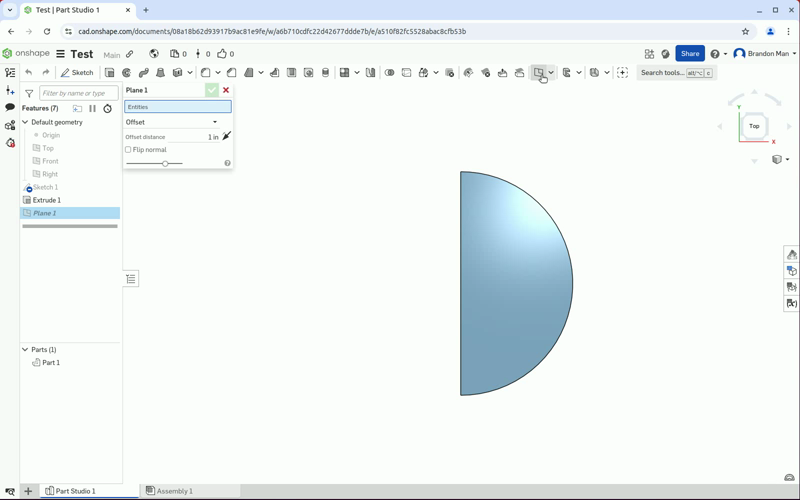
mouse_move(73, 150)
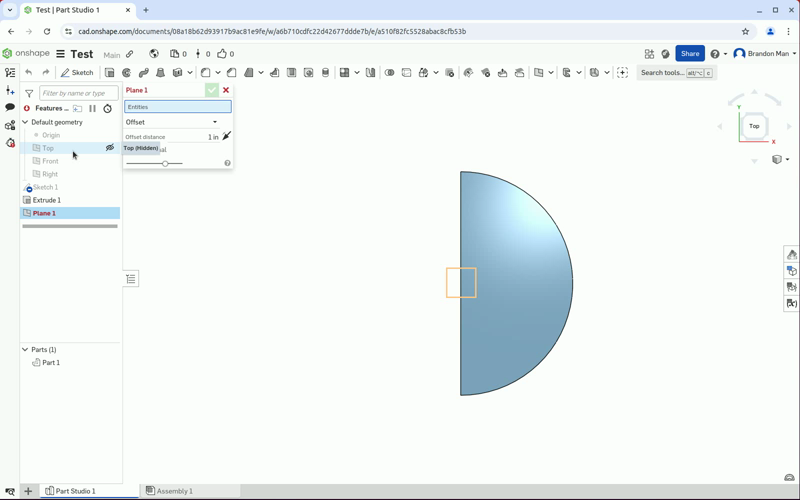
click(73, 150)
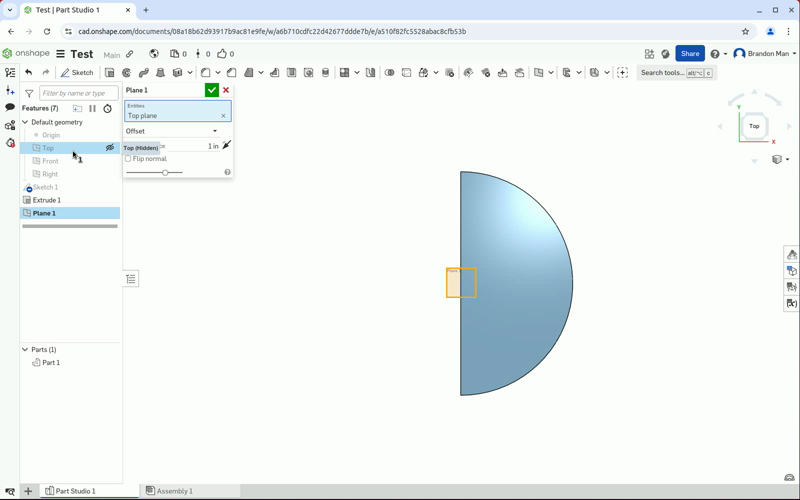
key(tab, 2)
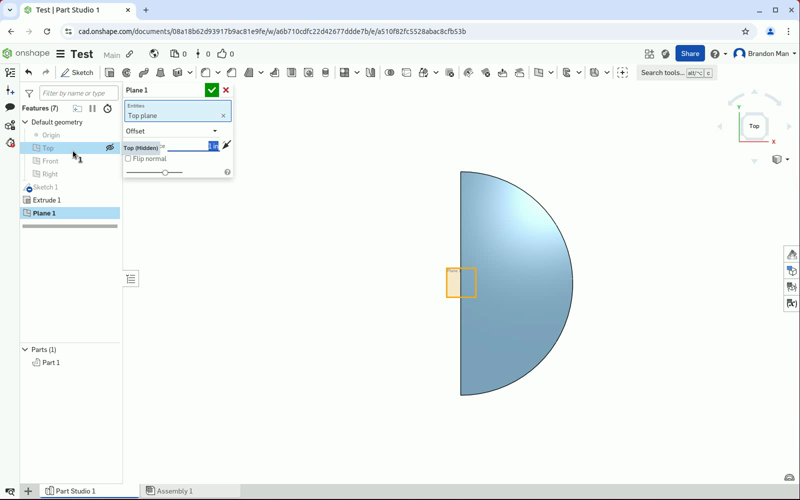
text(6.255)
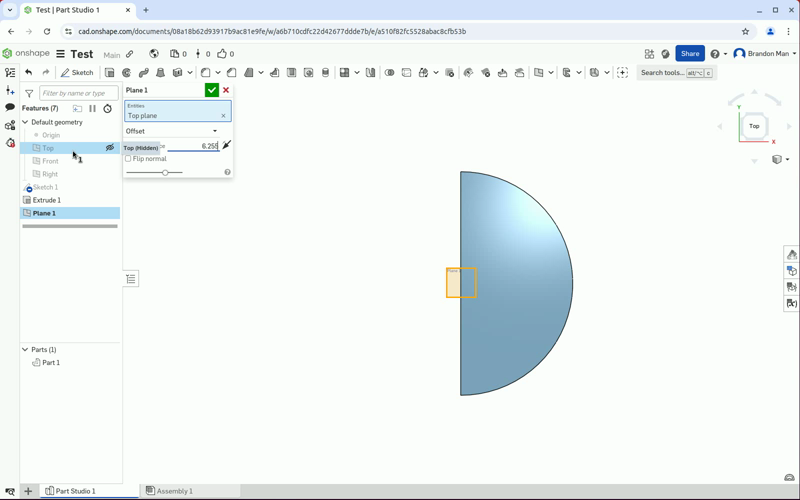
key(enter, 2)
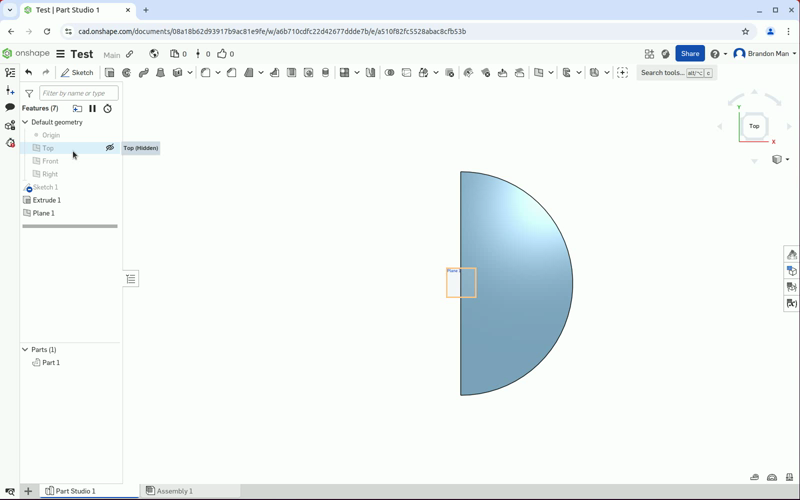
key(shift+s)
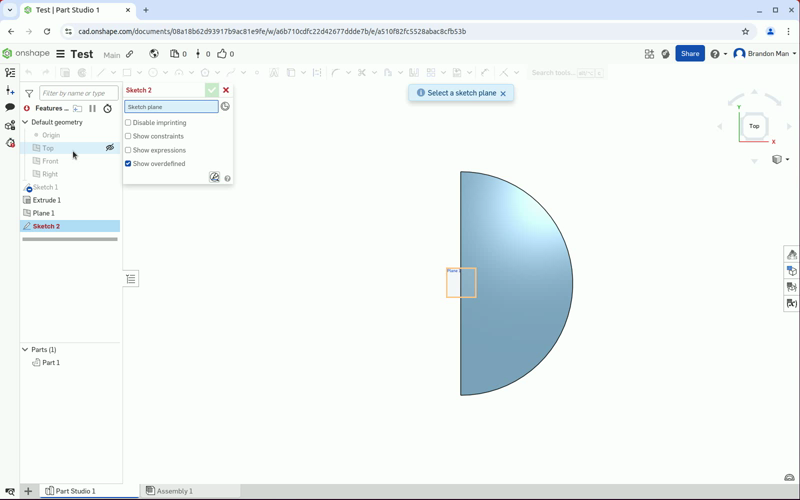
mouse_move(73, 215)
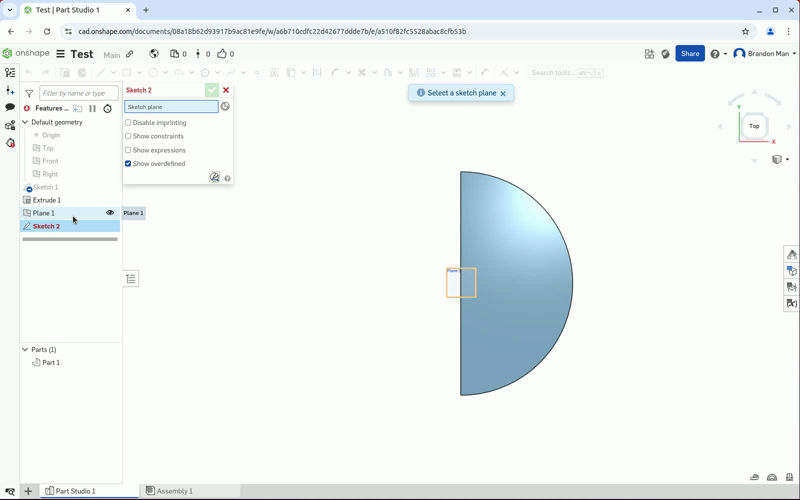
click(73, 215)
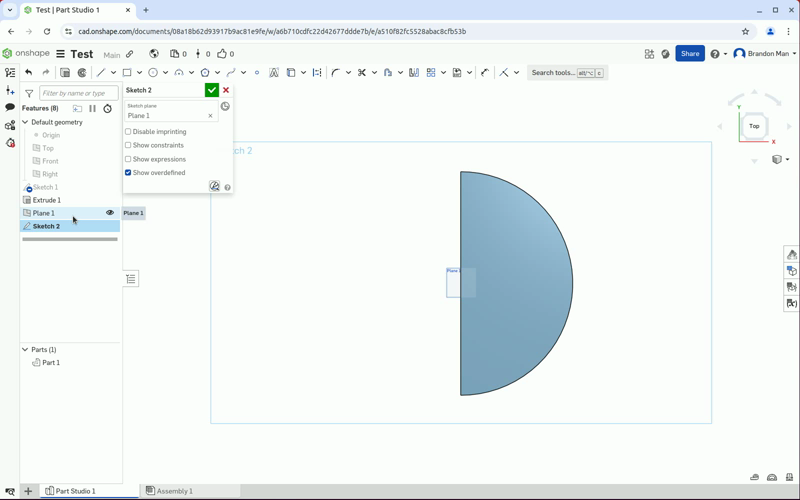
mouse_move(73, 352)
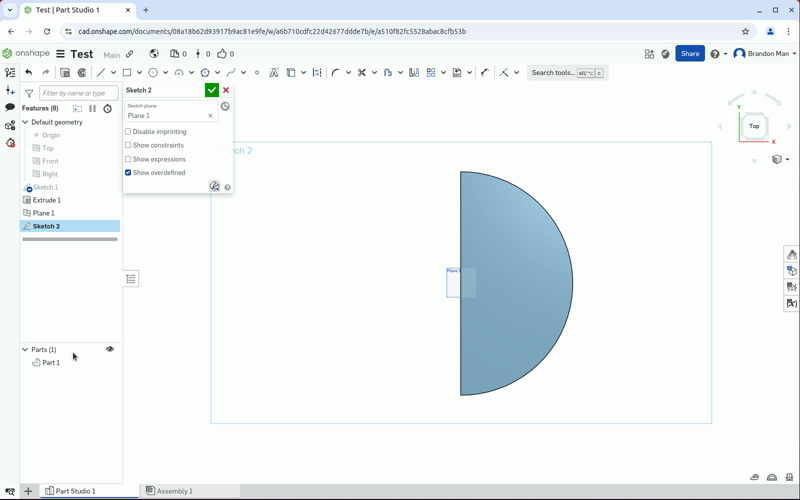
key(y)
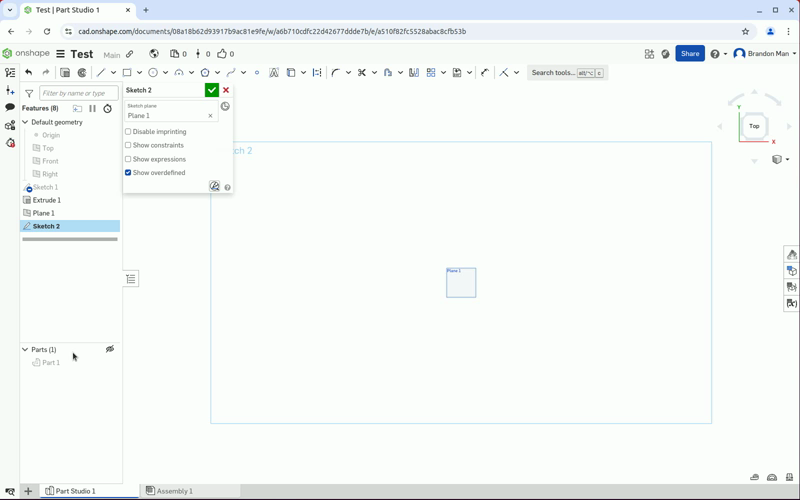
key(l)
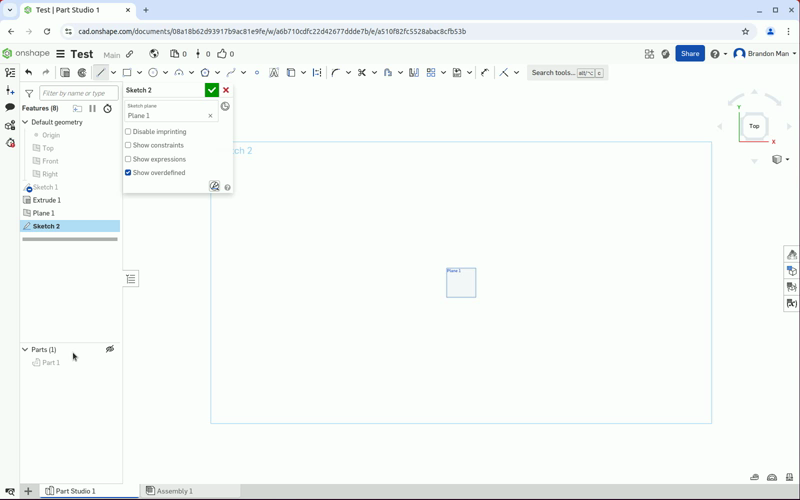
key_down(shift)
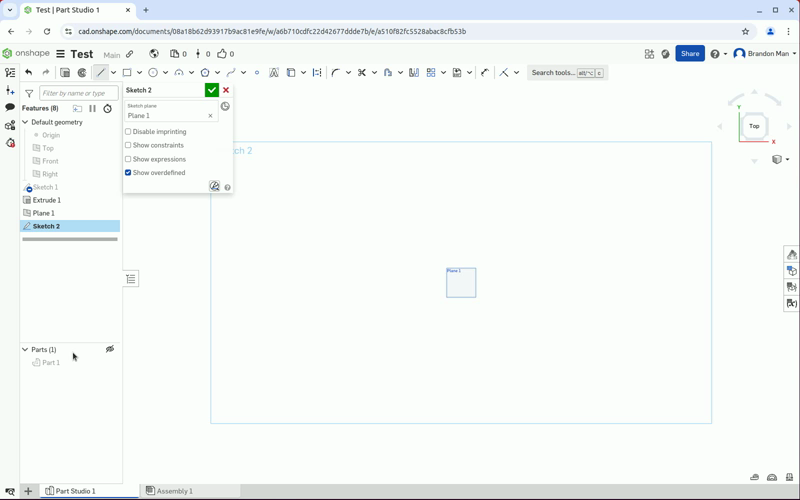
mouse_move(460, 393)
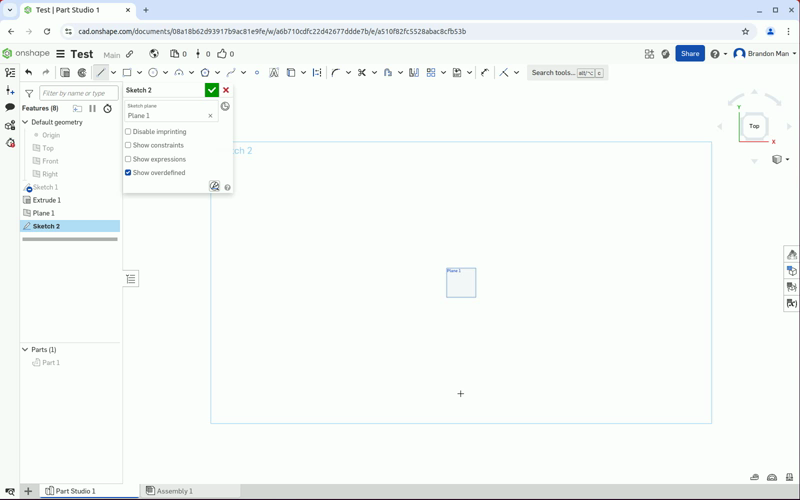
click(460, 393)
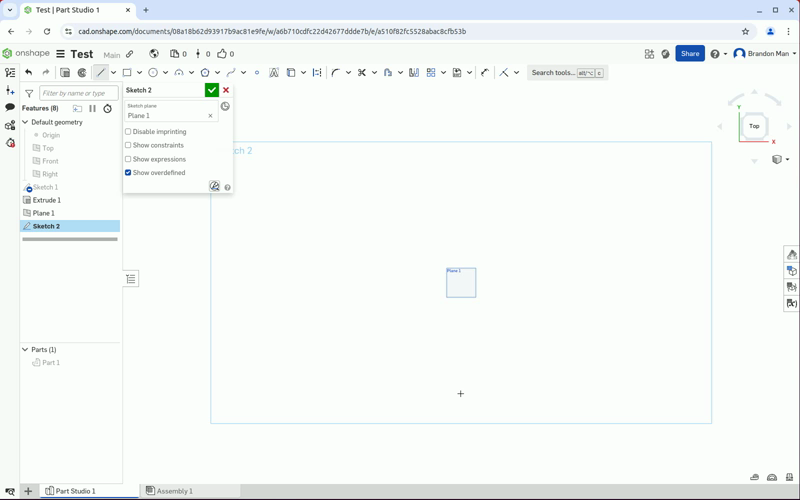
key_up(shift)
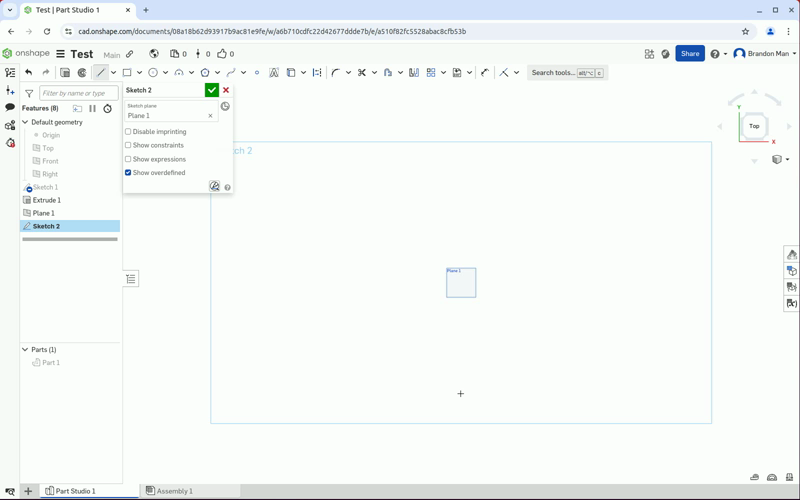
key_down(shift)
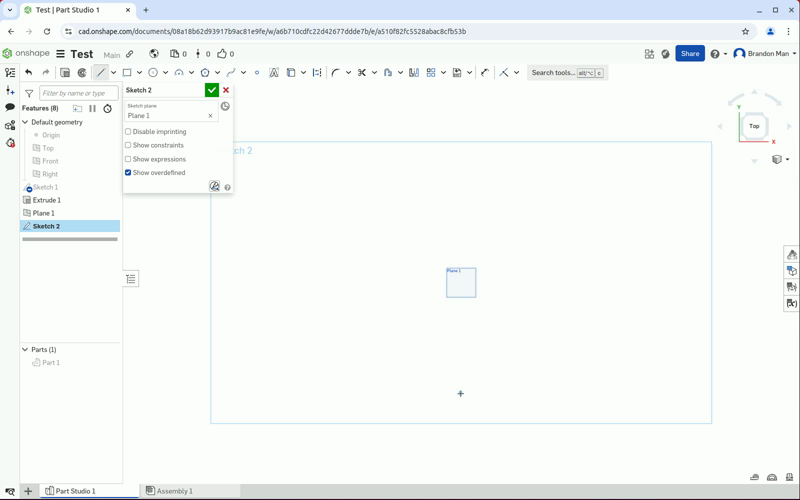
mouse_move(460, 173)
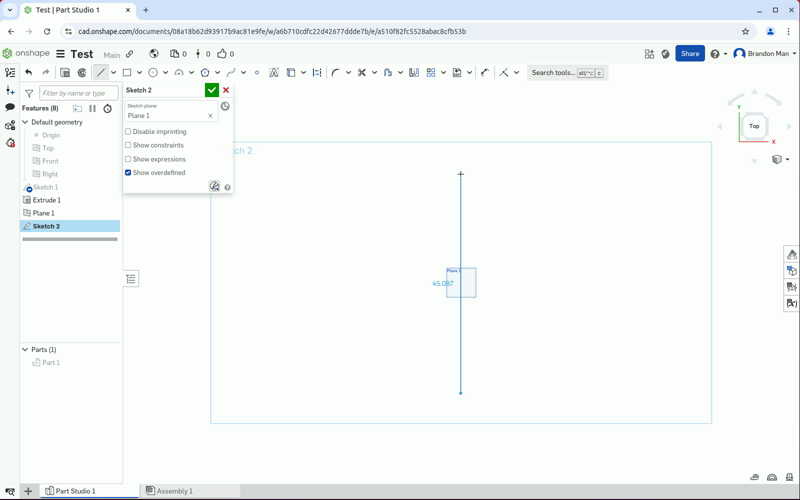
click(460, 173)
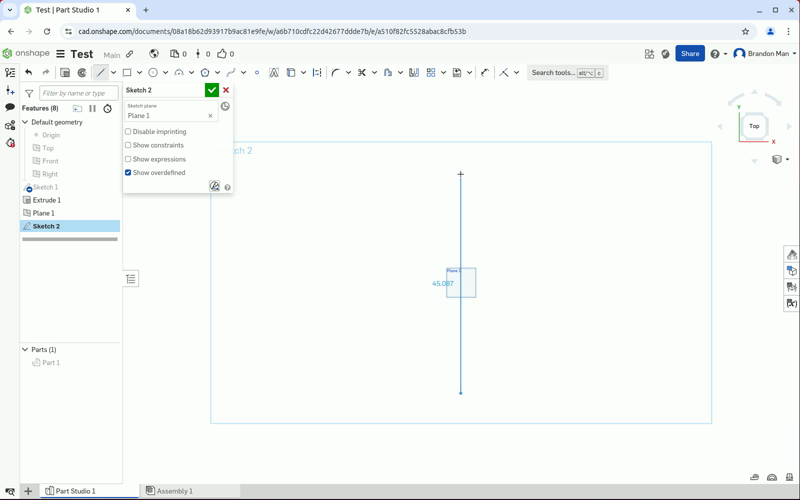
key_up(shift)
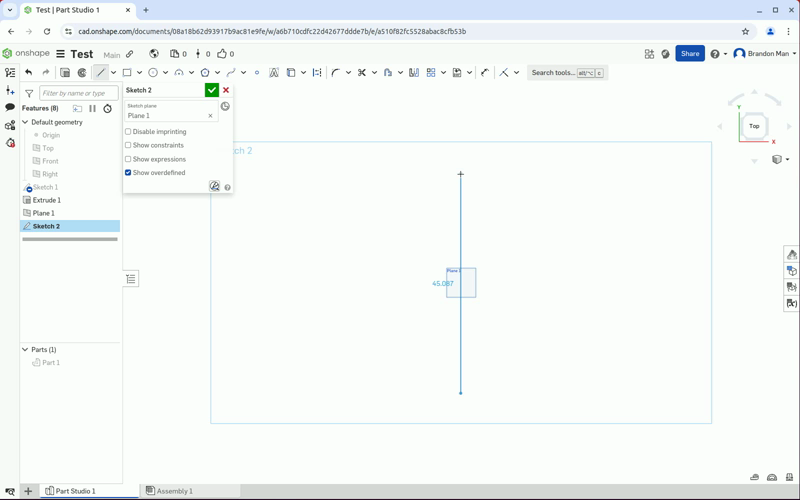
key(esc)
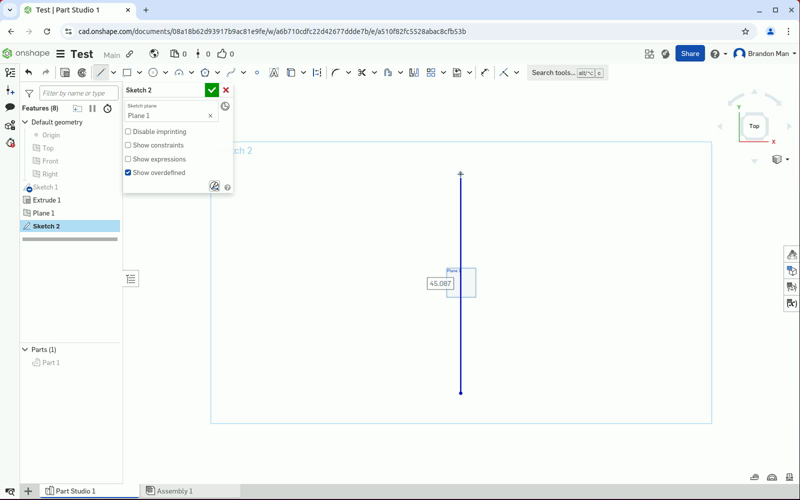
key(a)
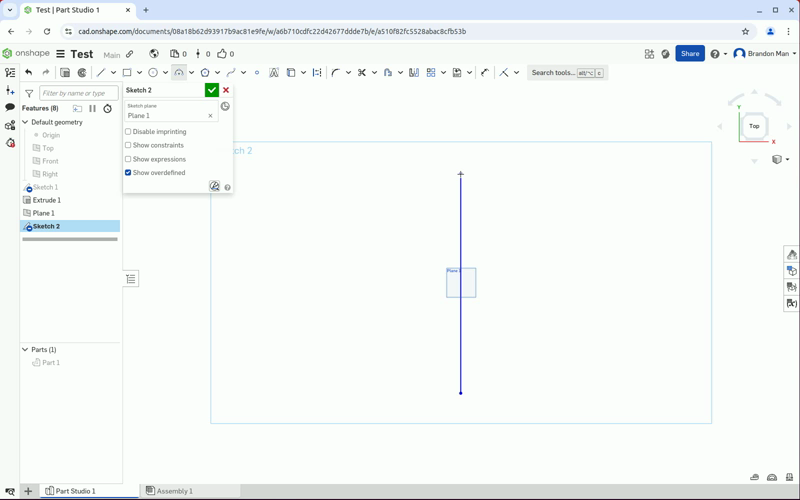
mouse_move(460, 173)
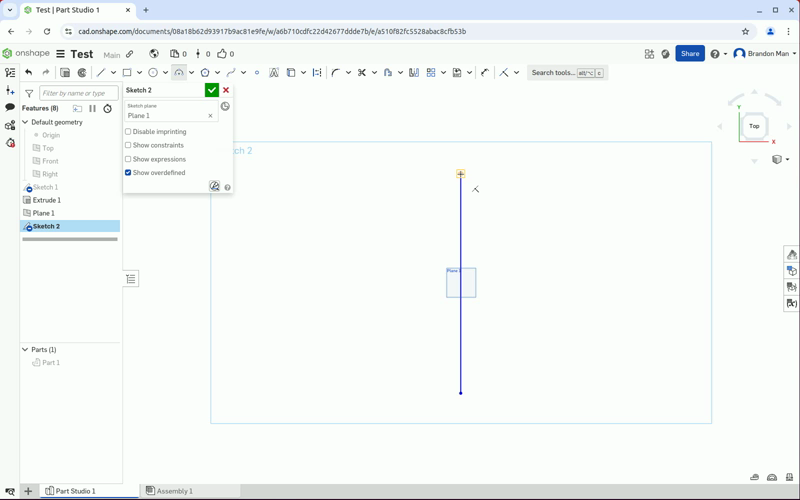
click(460, 173)
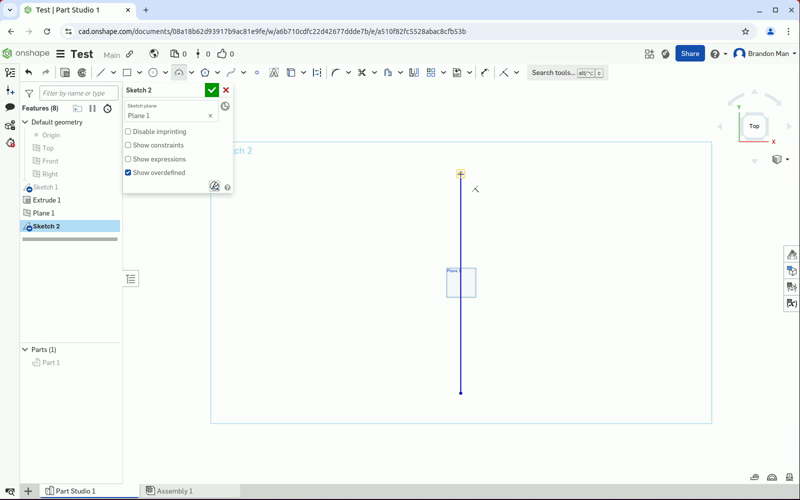
mouse_move(460, 393)
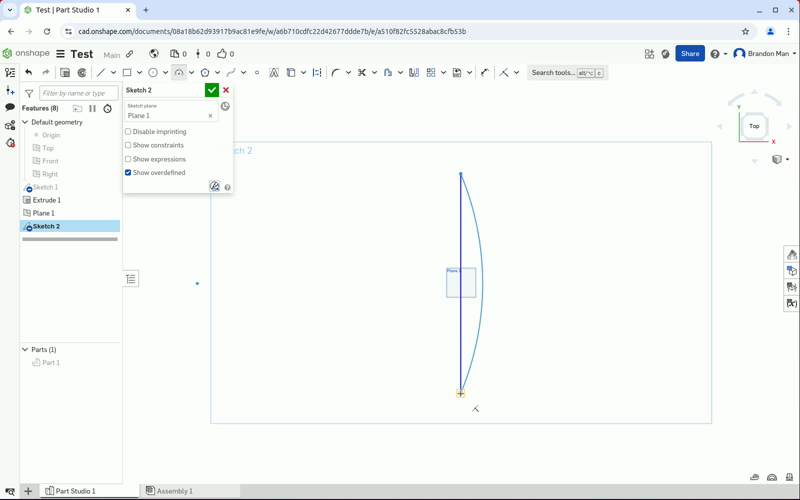
click(460, 393)
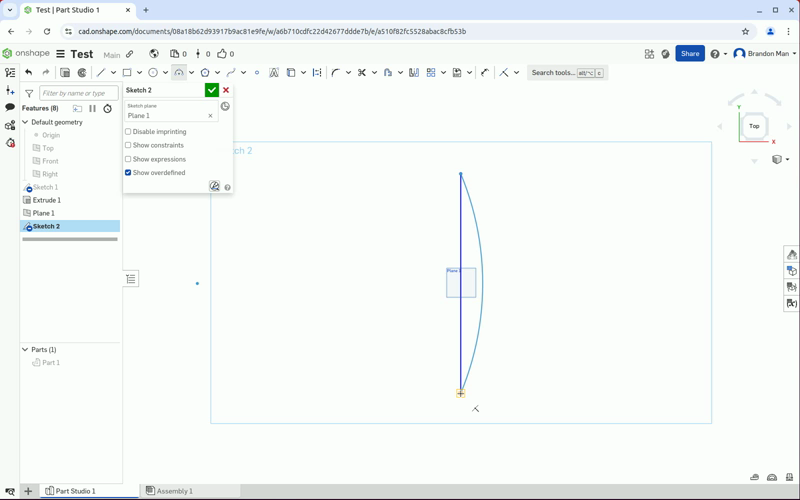
key_down(shift)
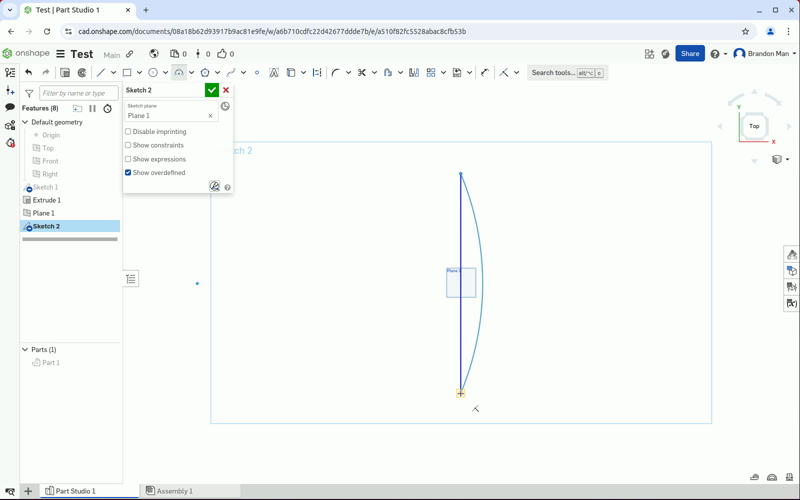
mouse_move(351, 283)
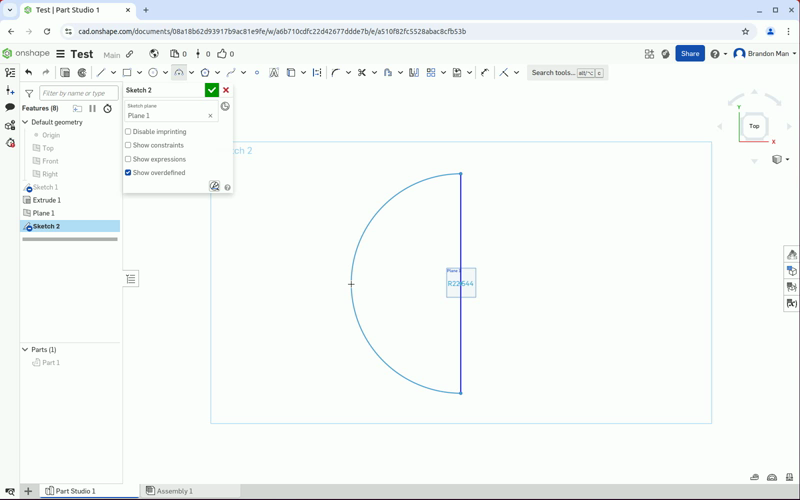
click(351, 283)
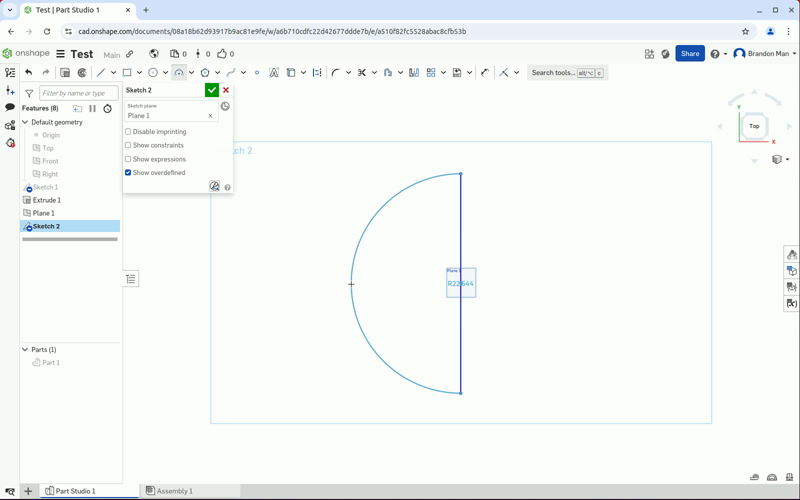
key_up(shift)
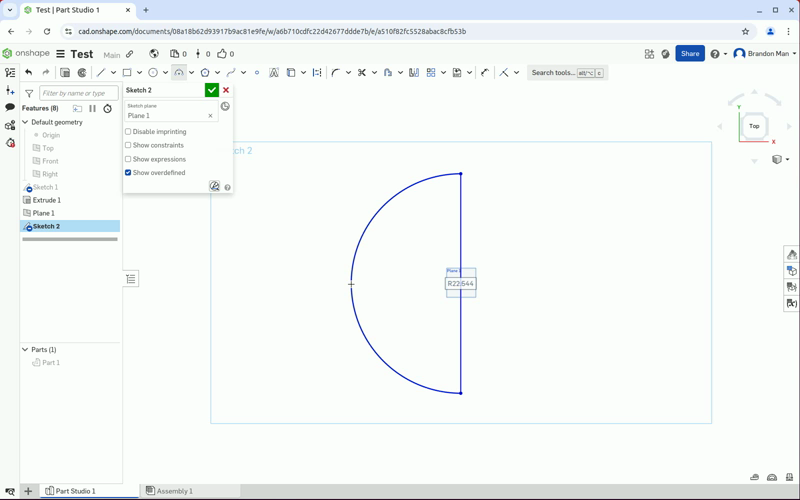
key(esc)
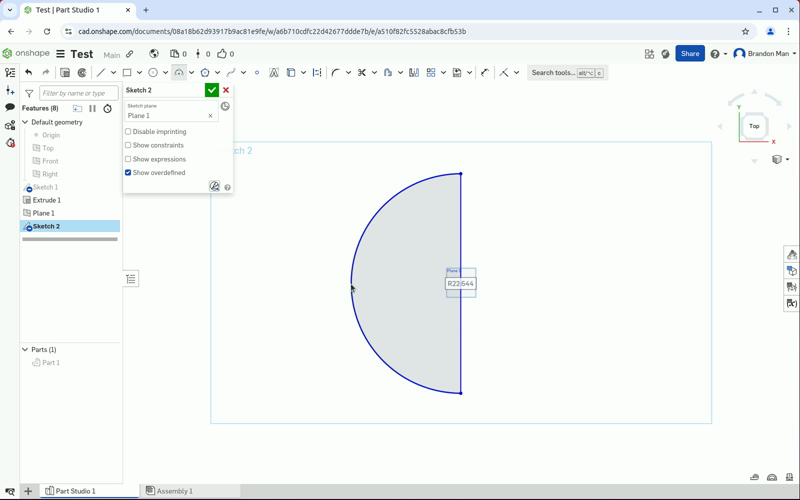
mouse_move(432, 210)
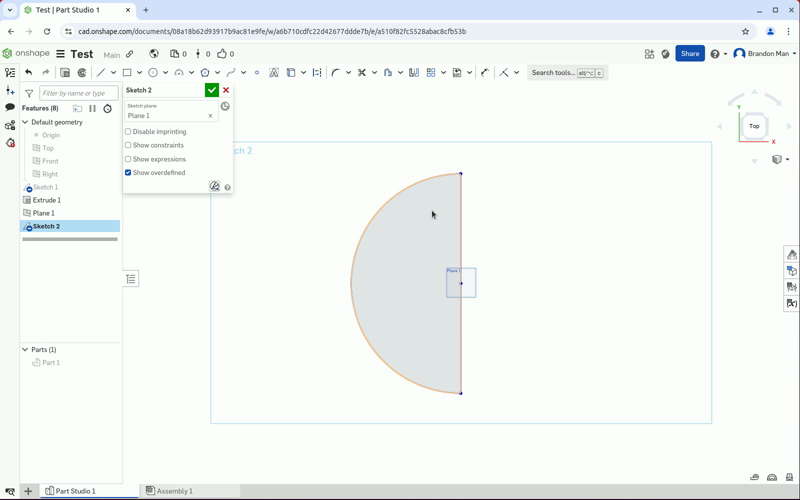
scroll(6)
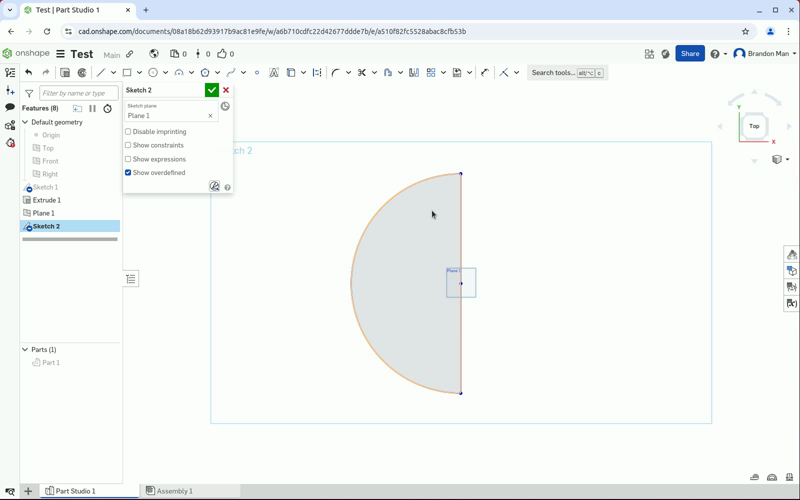
scroll(6)
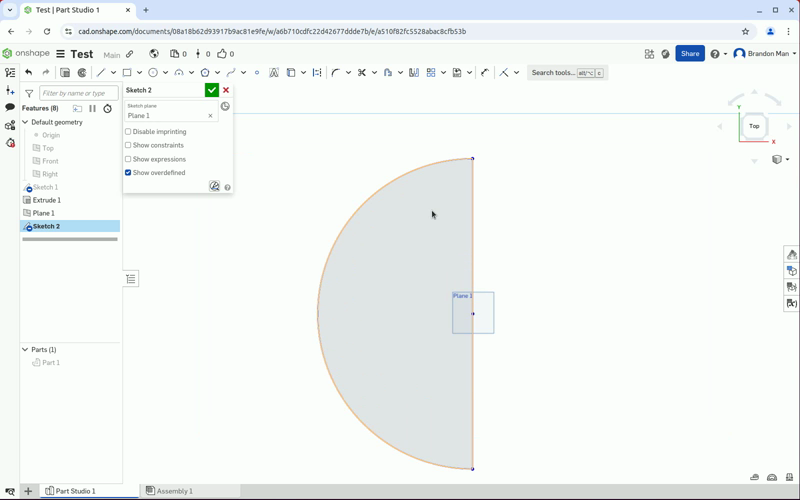
scroll(6)
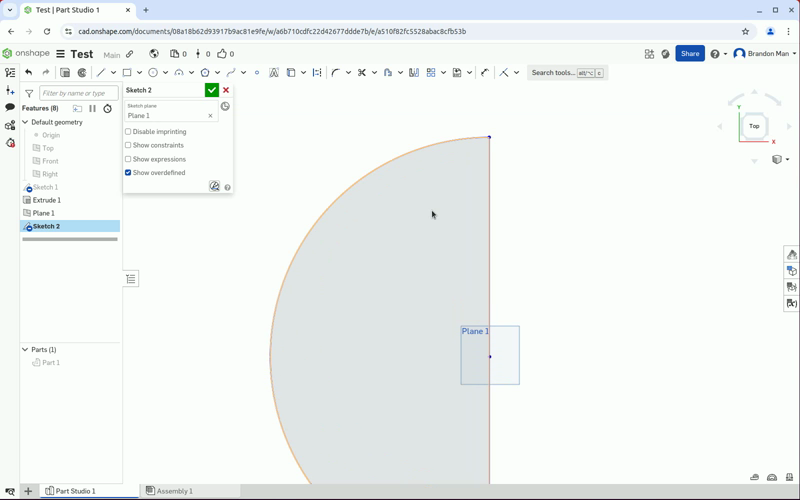
scroll(6)
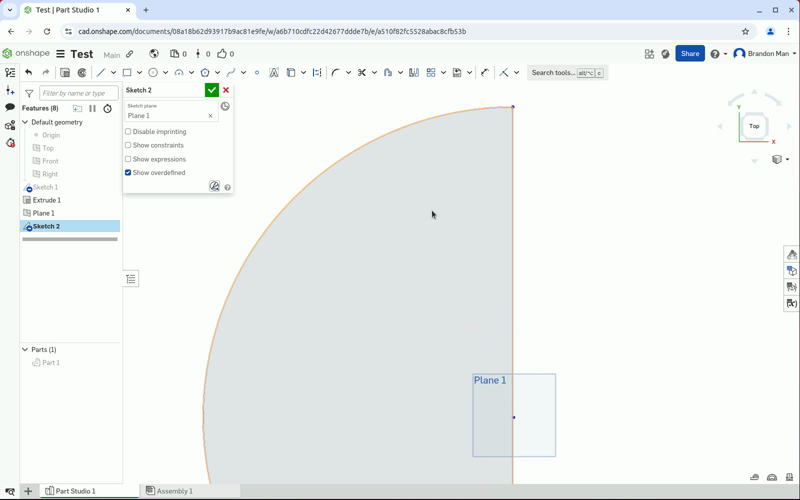
scroll(6)
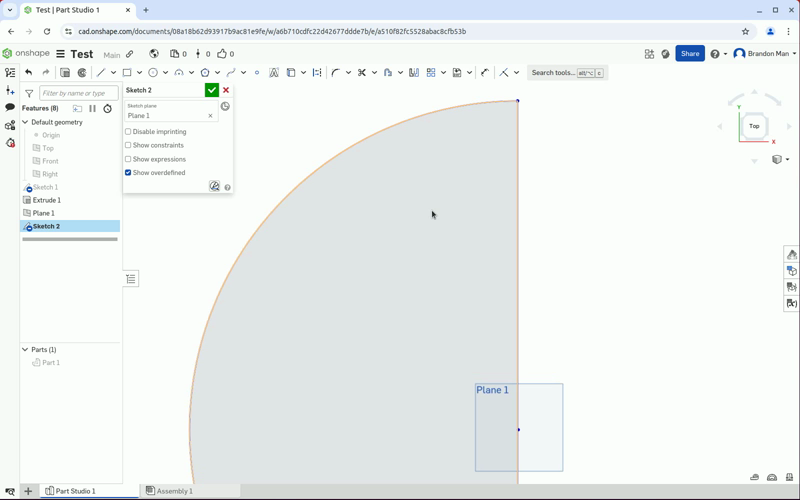
scroll(6)
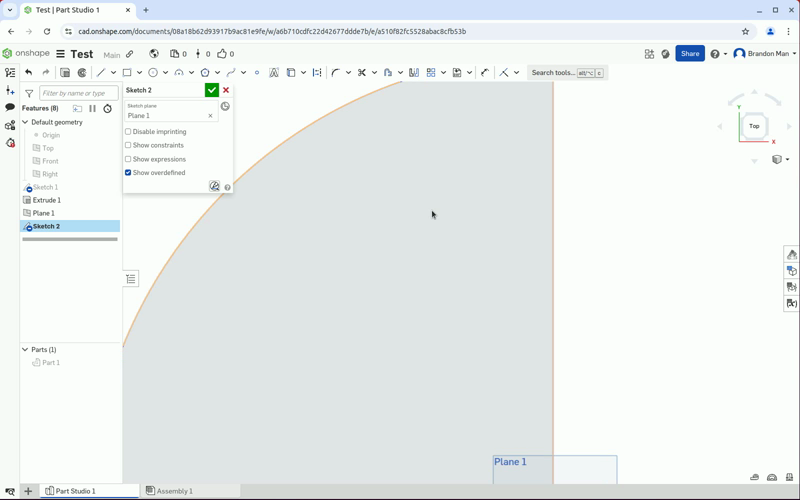
scroll(6)
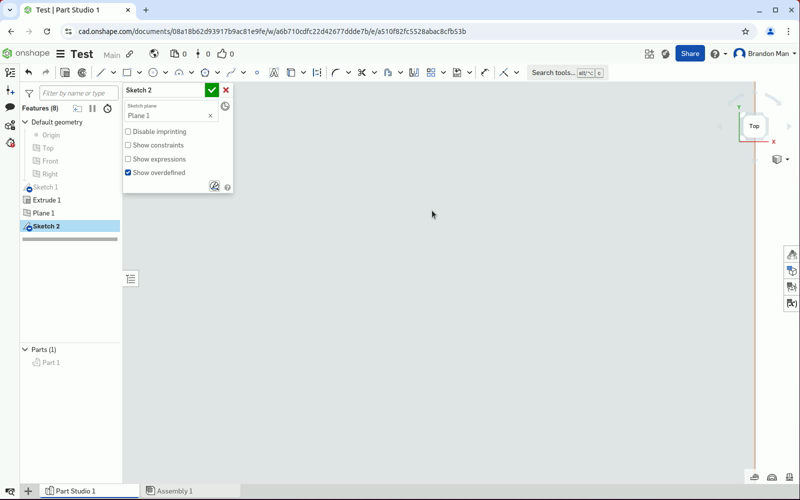
click(432, 210)
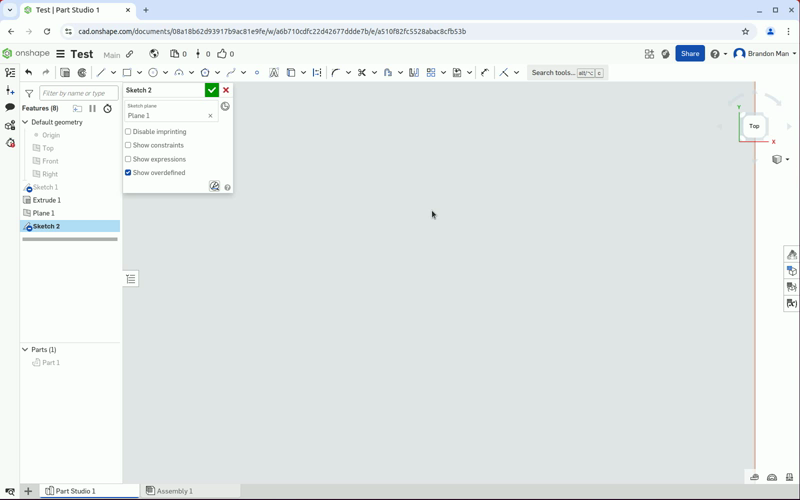
scroll(-6)
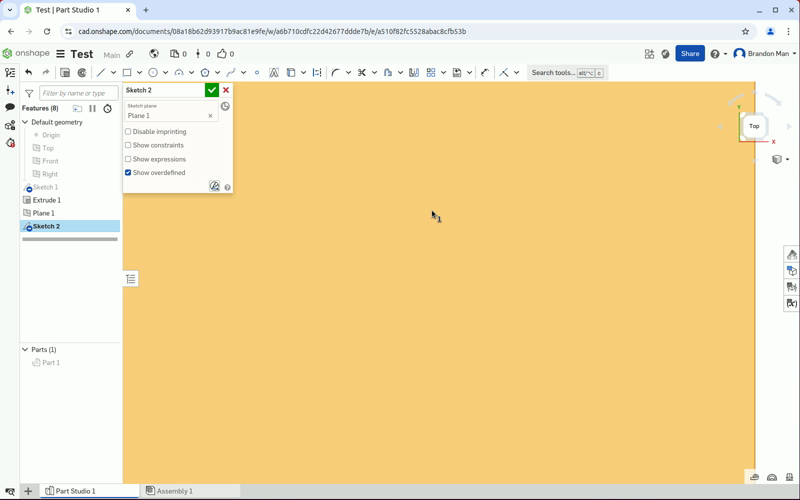
scroll(-6)
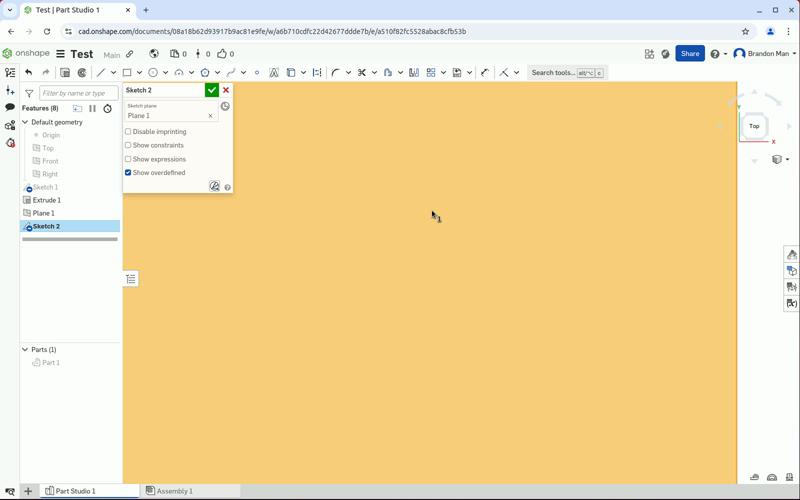
scroll(-6)
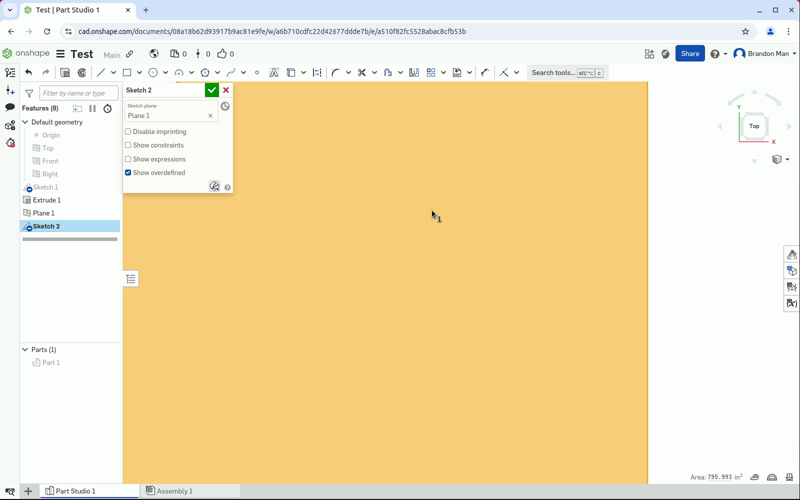
scroll(-6)
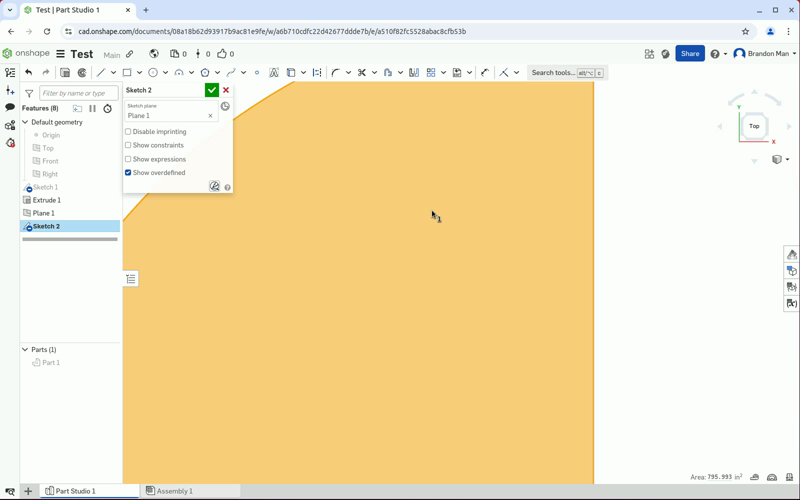
scroll(-6)
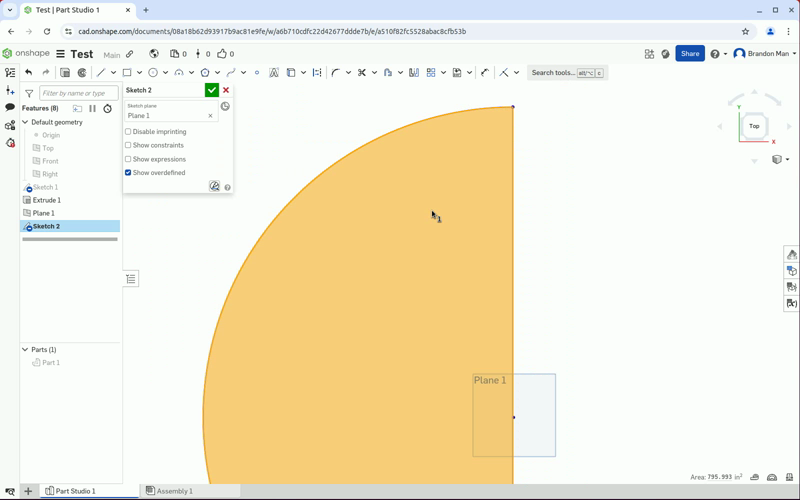
scroll(-6)
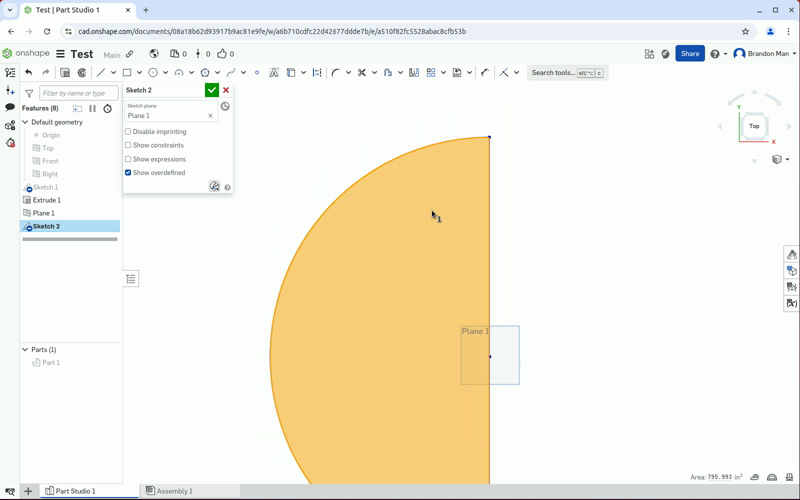
scroll(-6)
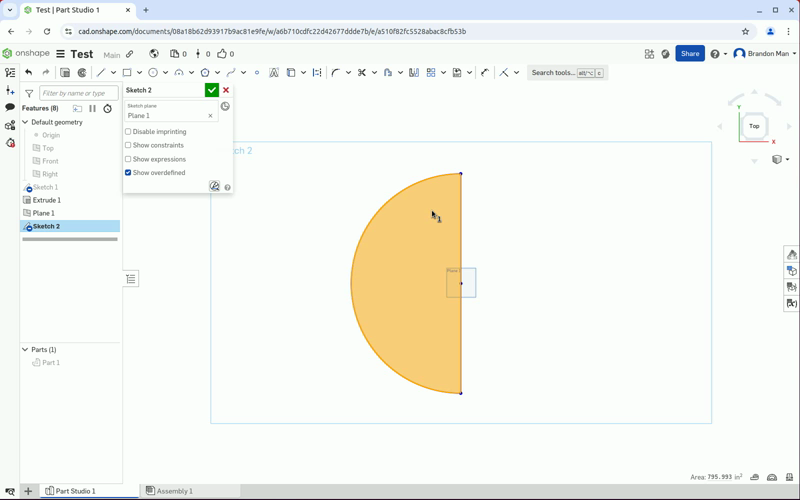
mouse_move(73, 352)
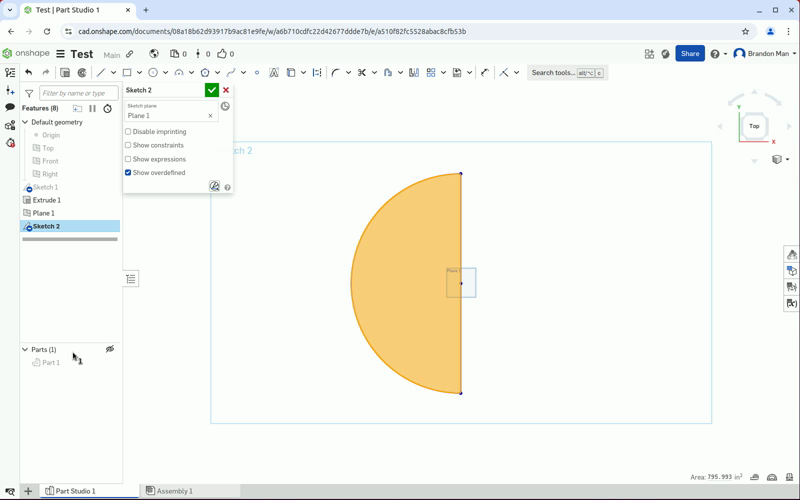
key(shift+y)
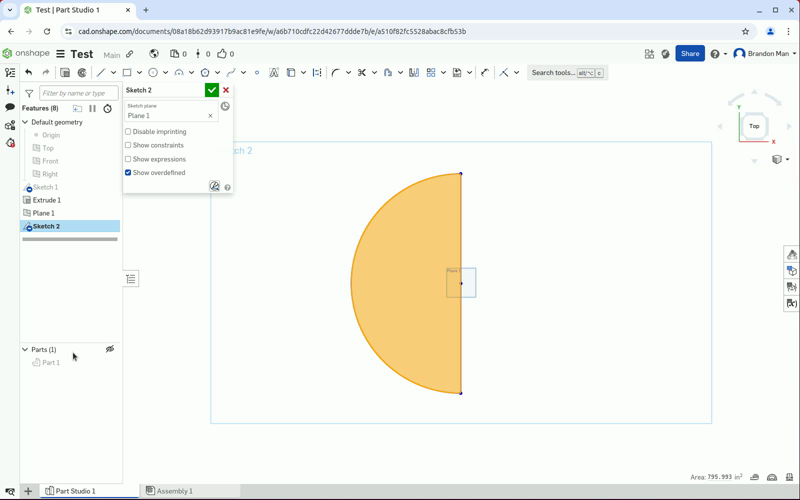
key(shift+e)
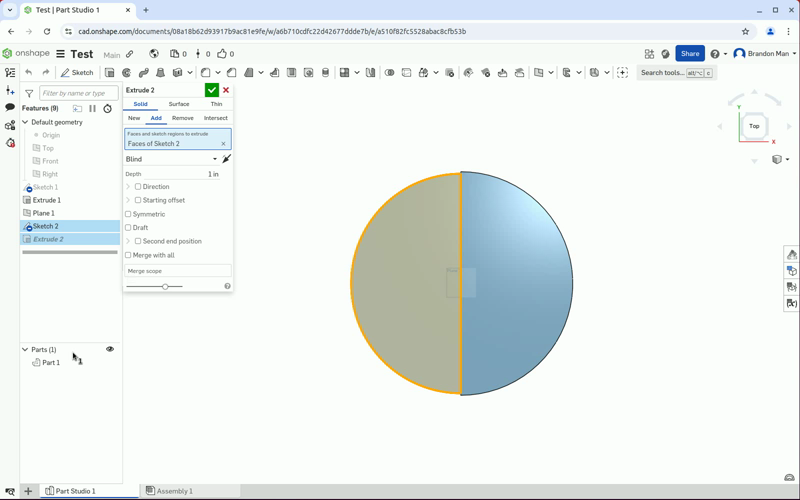
mouse_move(143, 106)
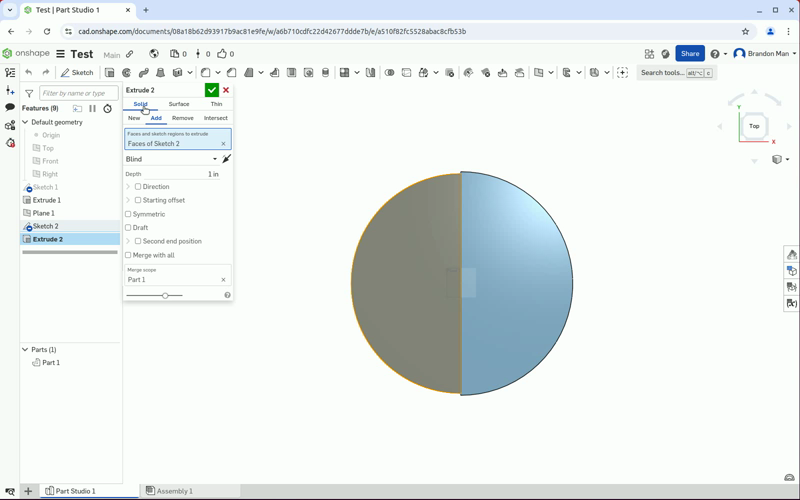
click(143, 106)
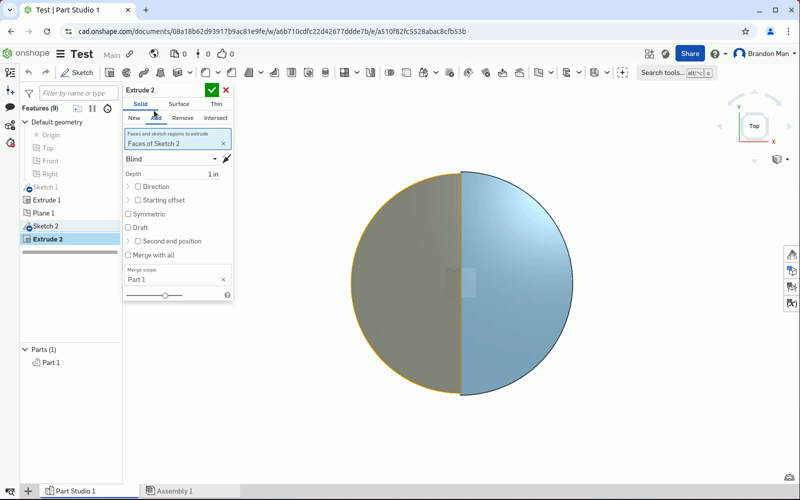
mouse_move(186, 120)
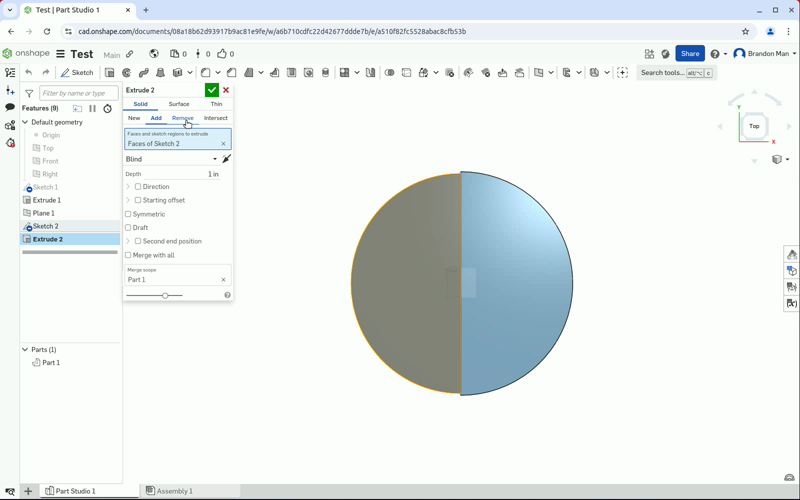
click(186, 120)
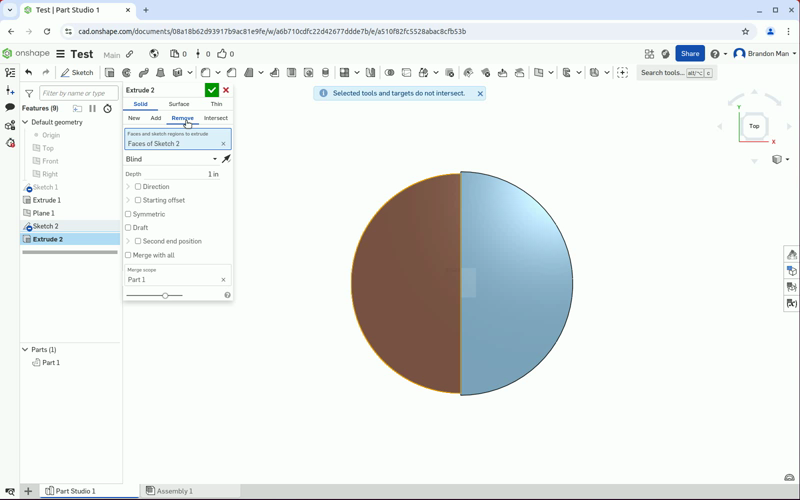
key(tab, 4)
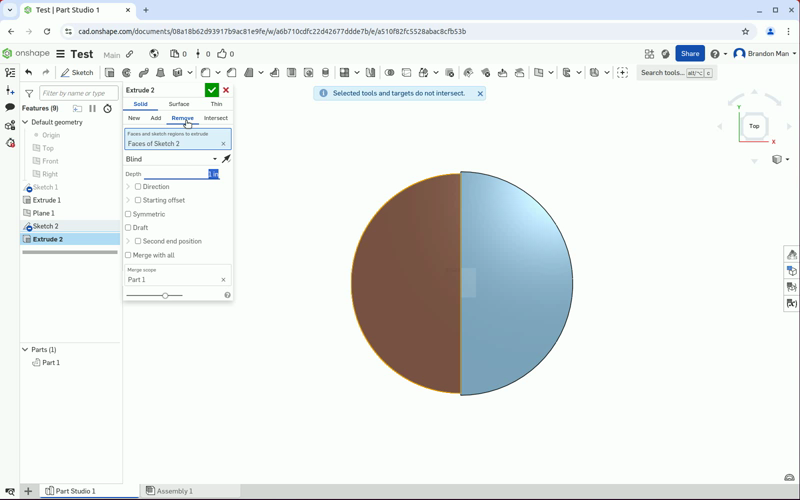
text(5.296)
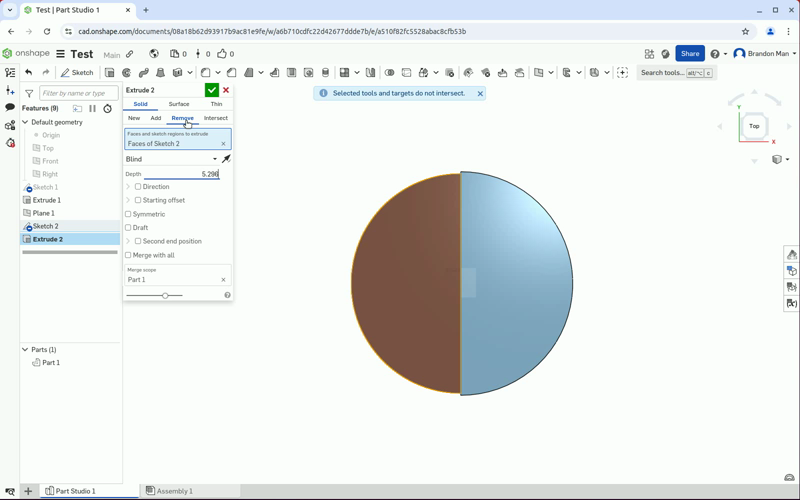
key(tab, 6)
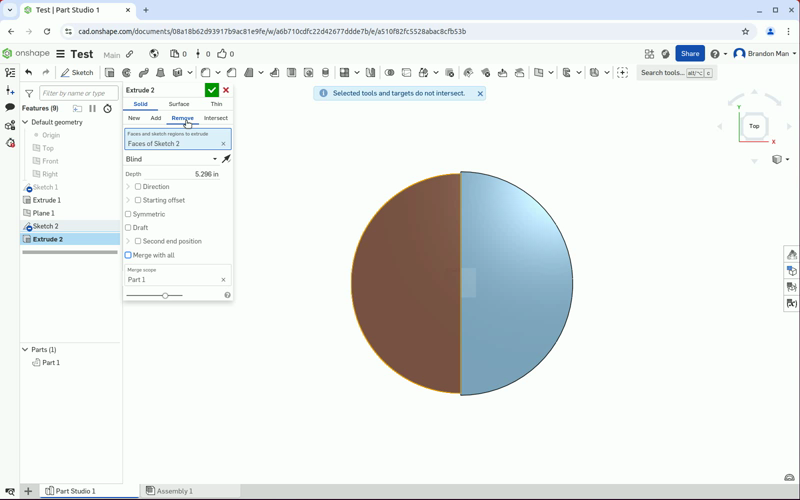
key(space)
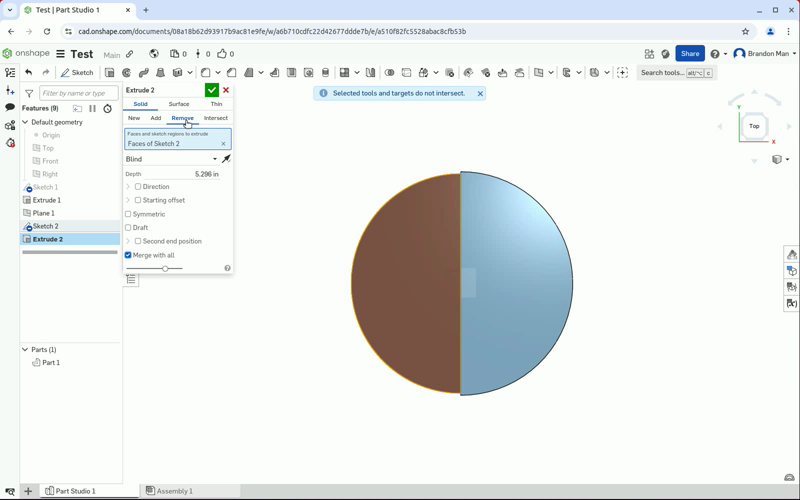
key(enter)
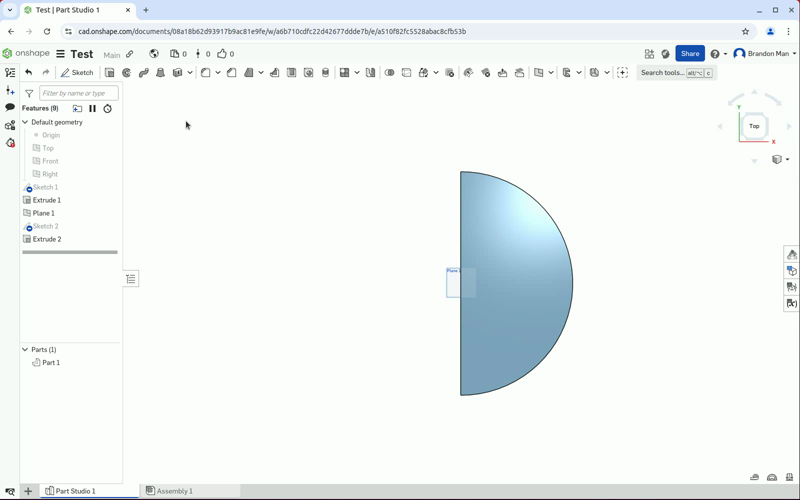
key(shift+h)
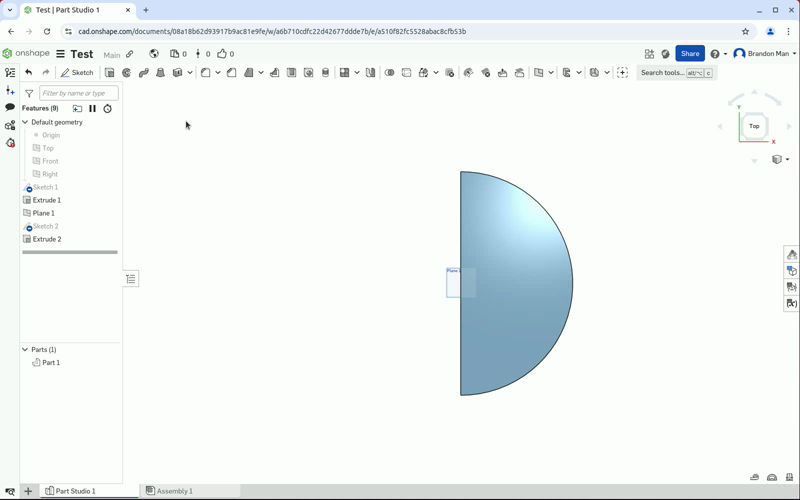
key(shift+h)
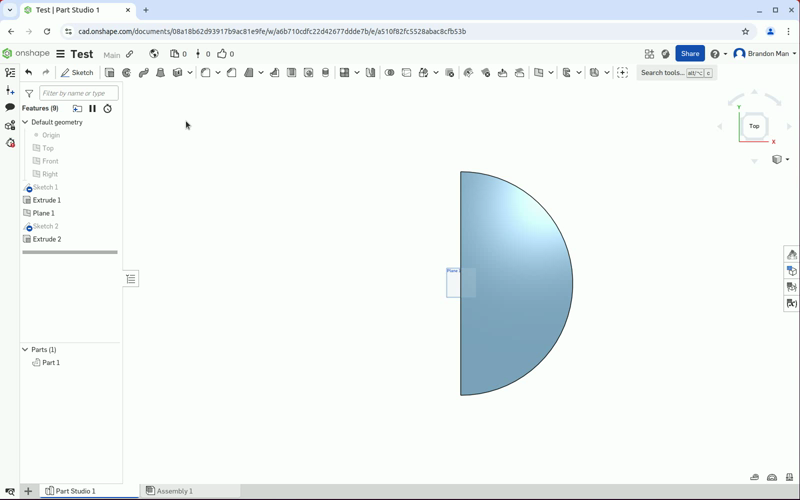
mouse_move(73, 189)
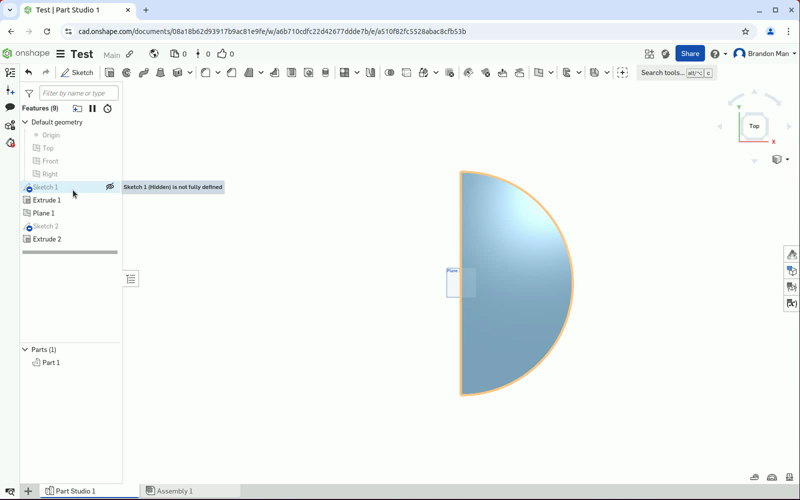
click(73, 189)
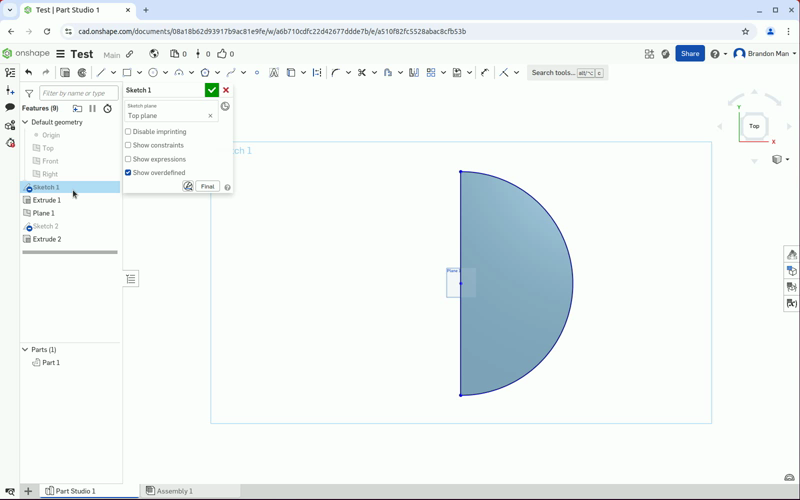
mouse_move(229, 92)
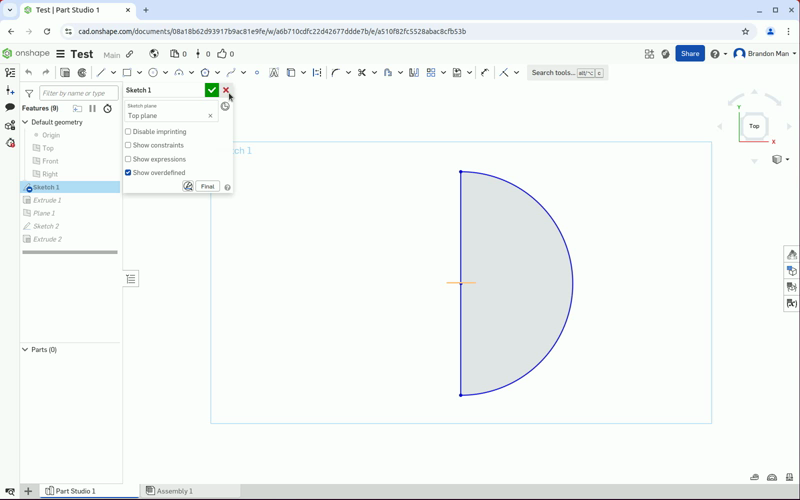
click(229, 92)
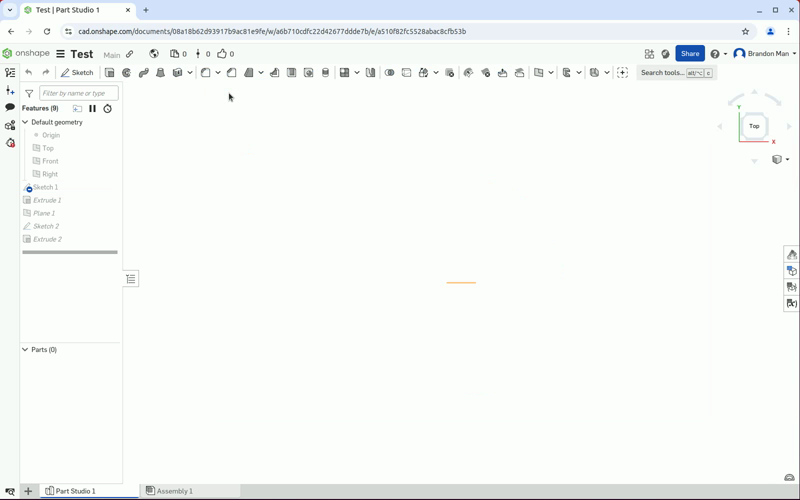
key(shift+s)
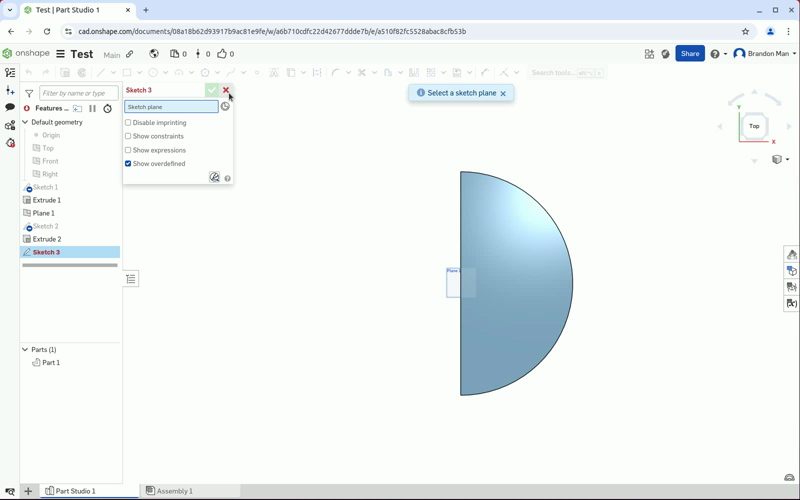
mouse_move(73, 215)
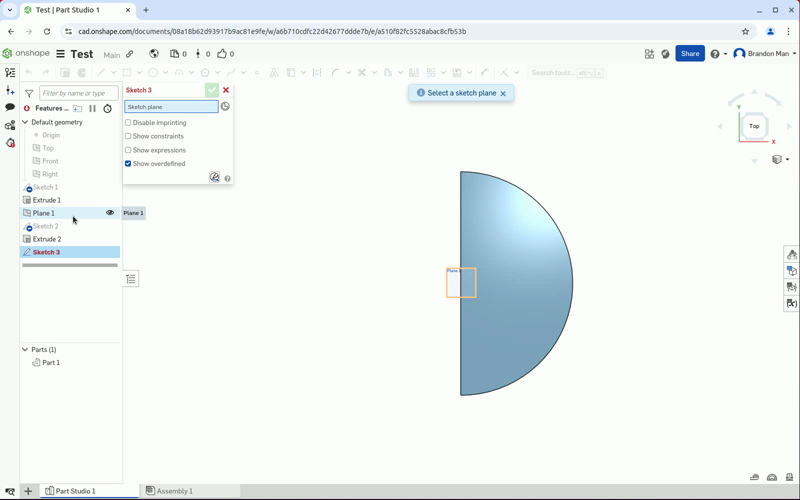
click(73, 215)
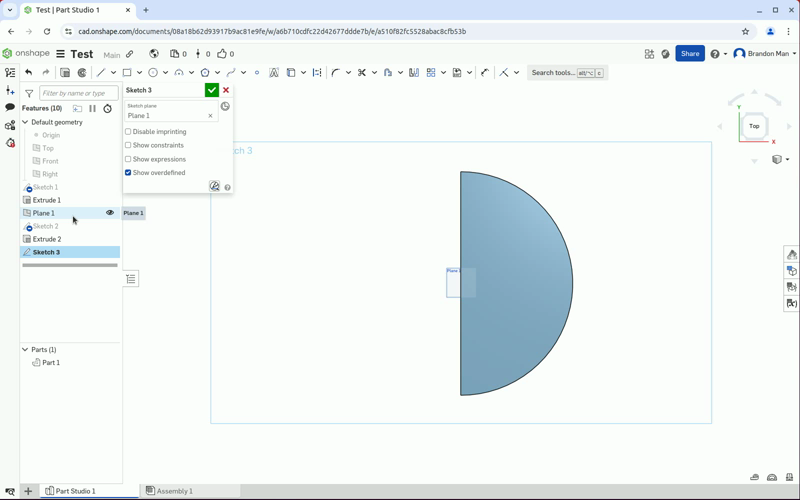
mouse_move(73, 352)
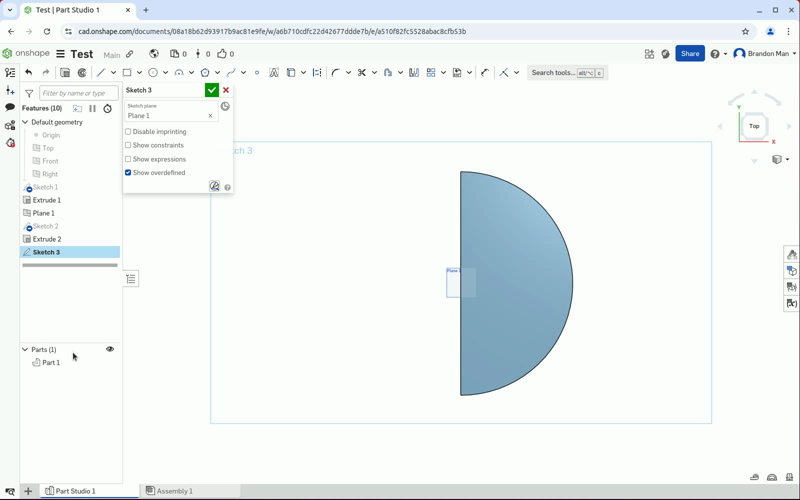
key(y)
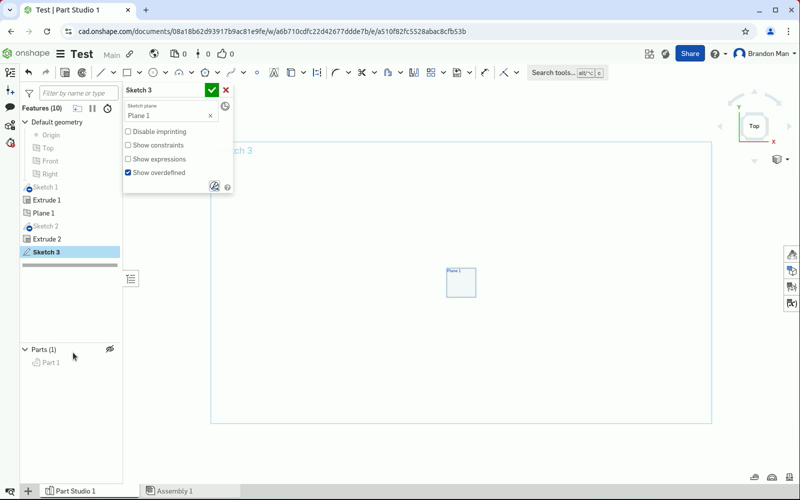
key(a)
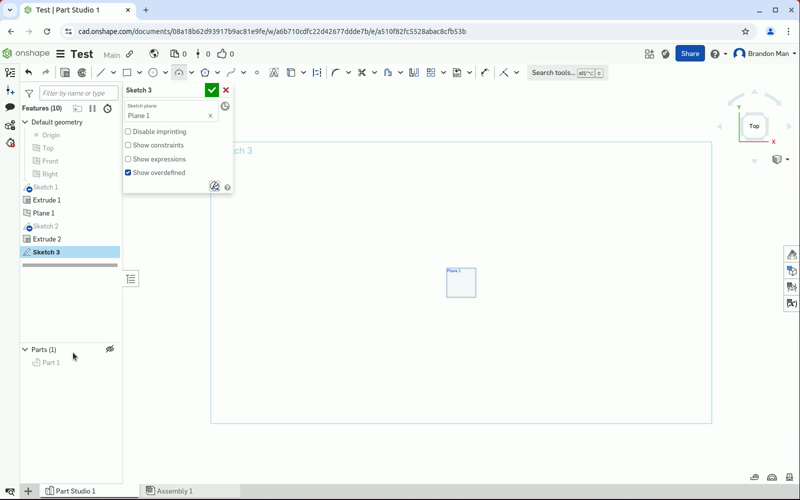
key_down(shift)
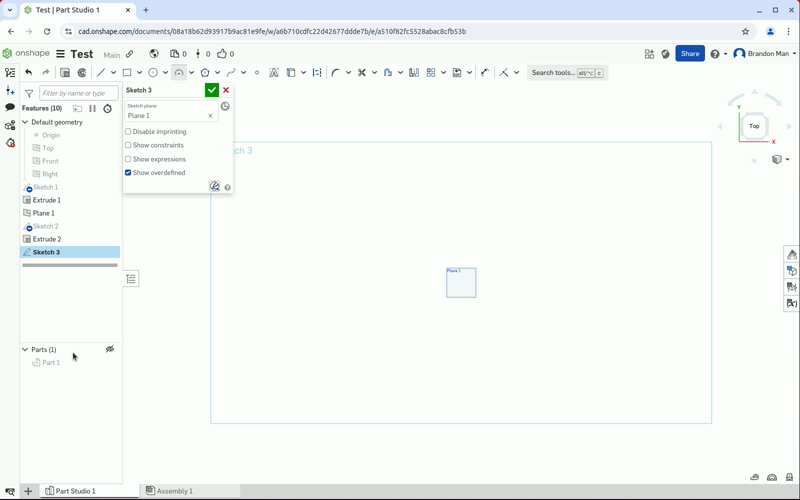
mouse_move(460, 393)
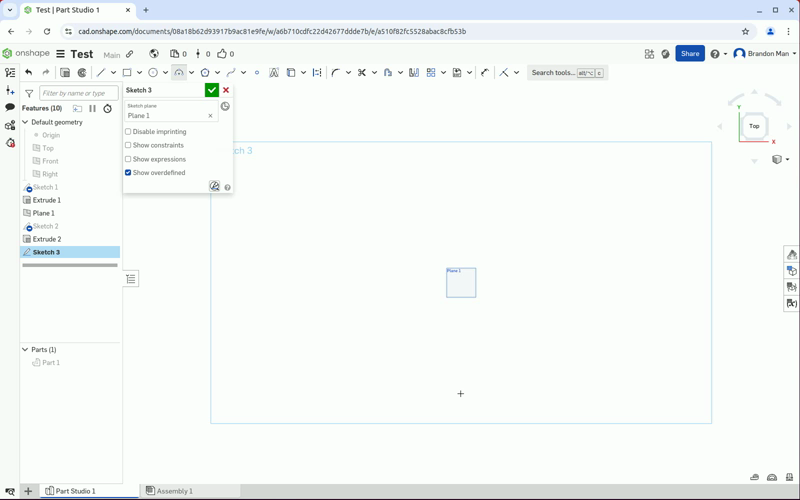
click(460, 393)
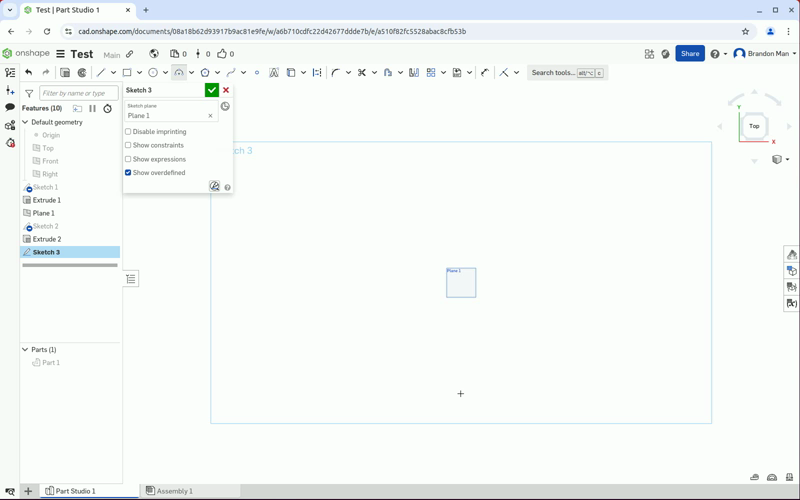
key_up(shift)
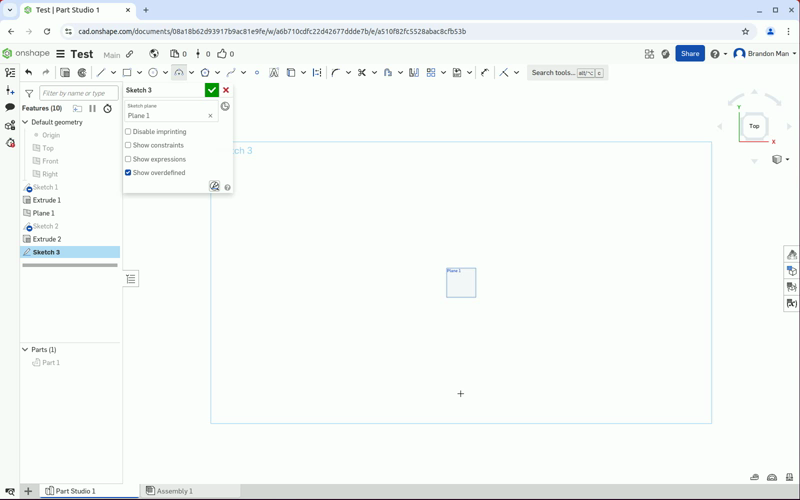
key_down(shift)
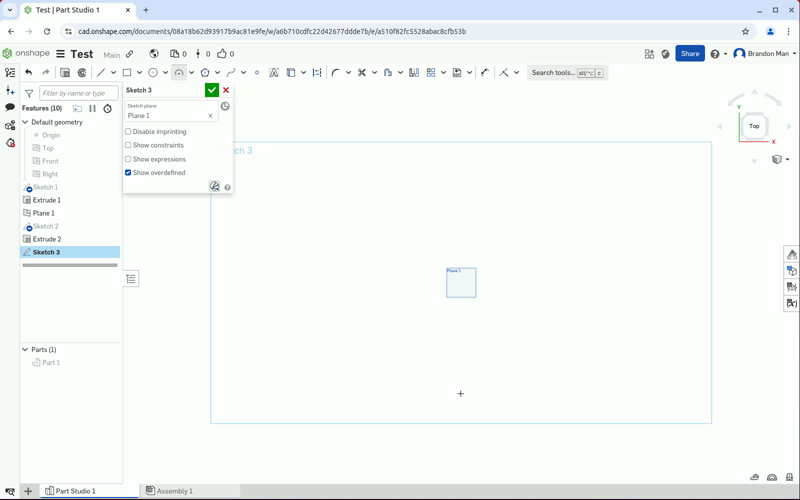
mouse_move(460, 173)
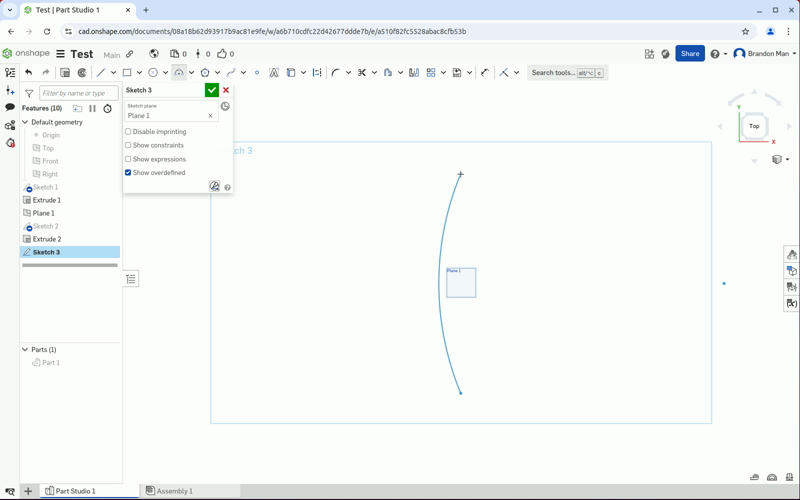
click(460, 173)
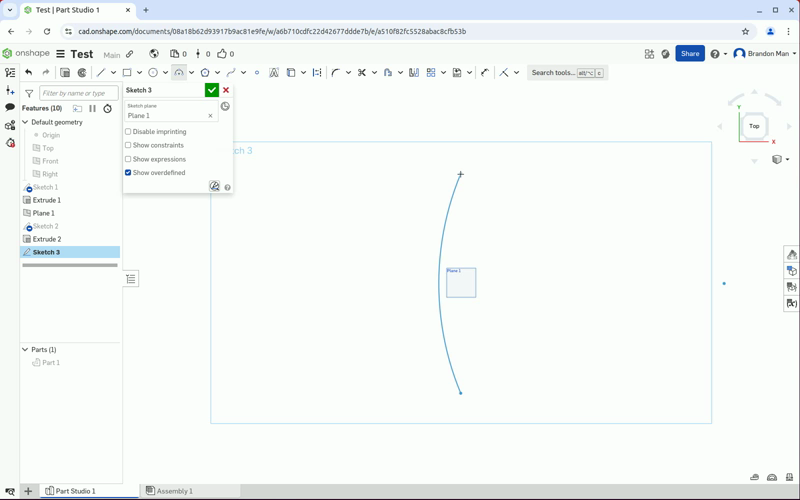
mouse_move(570, 283)
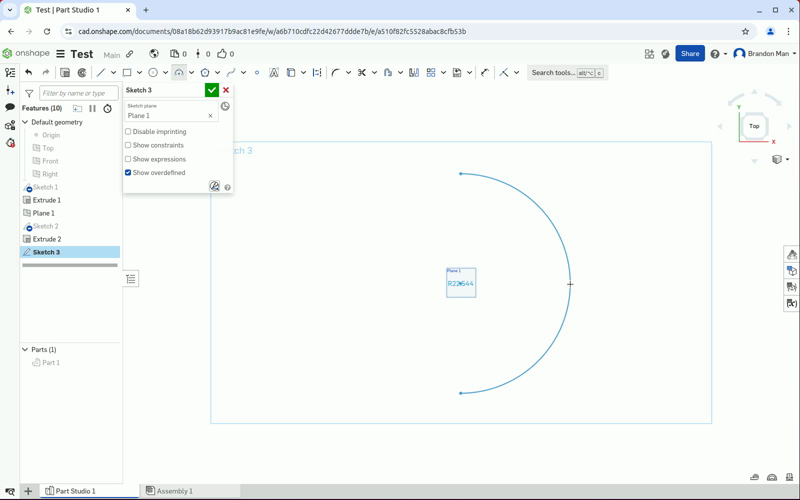
click(570, 283)
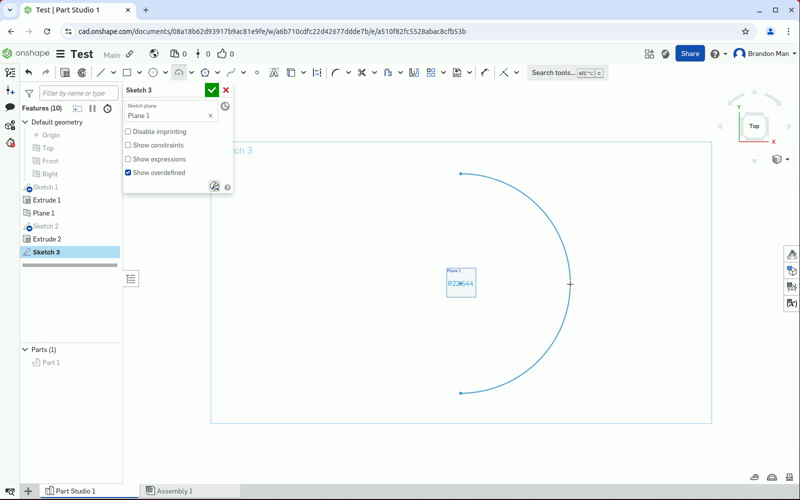
key_up(shift)
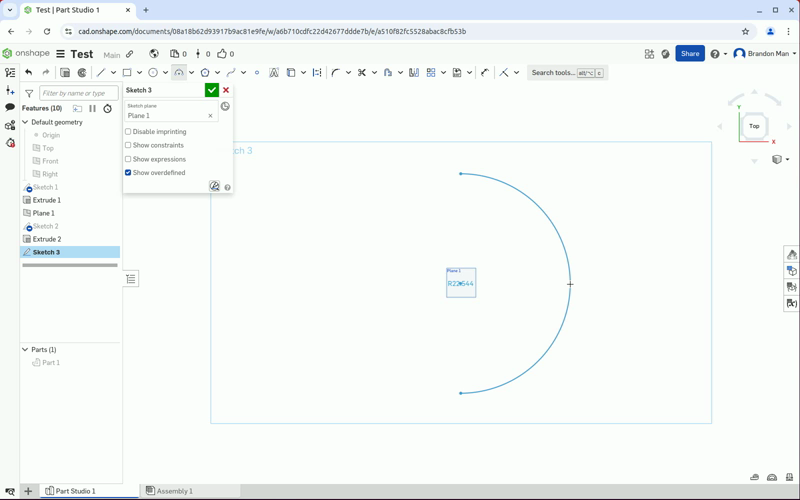
key(esc)
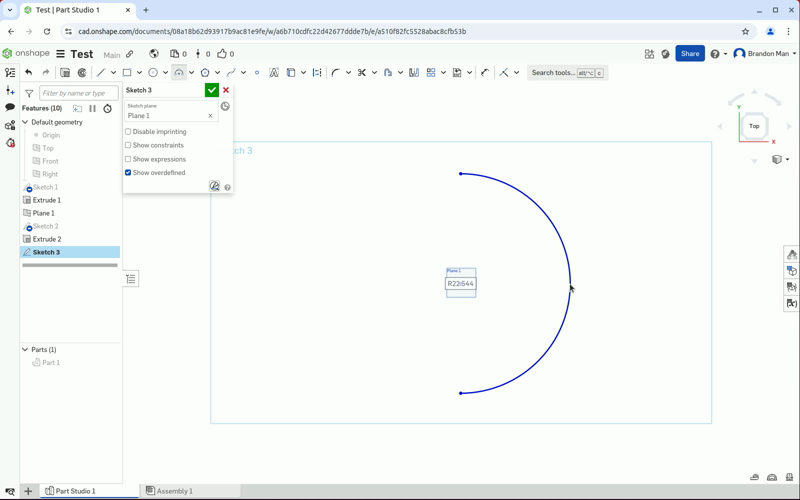
key(l)
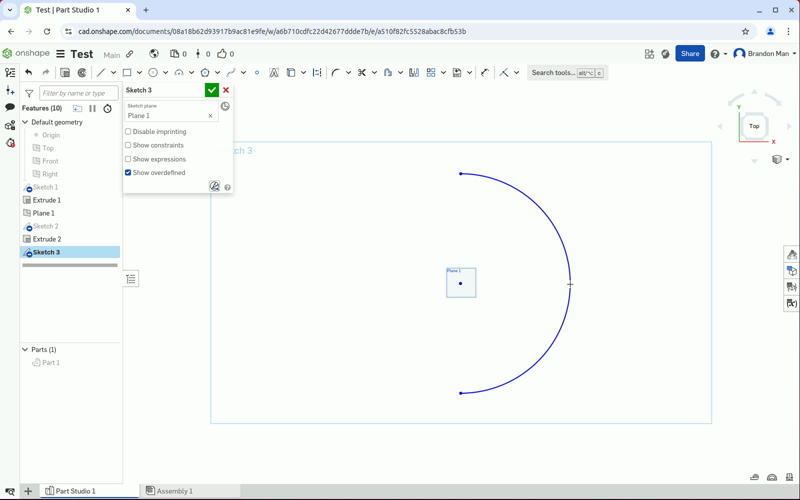
mouse_move(460, 173)
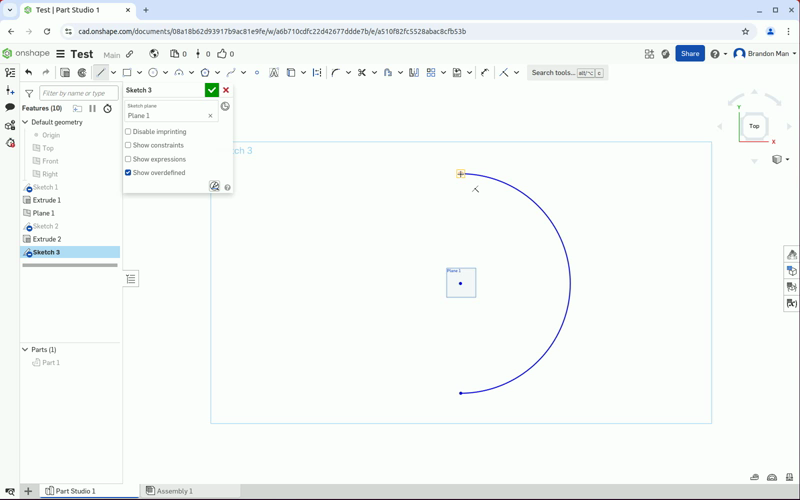
click(460, 173)
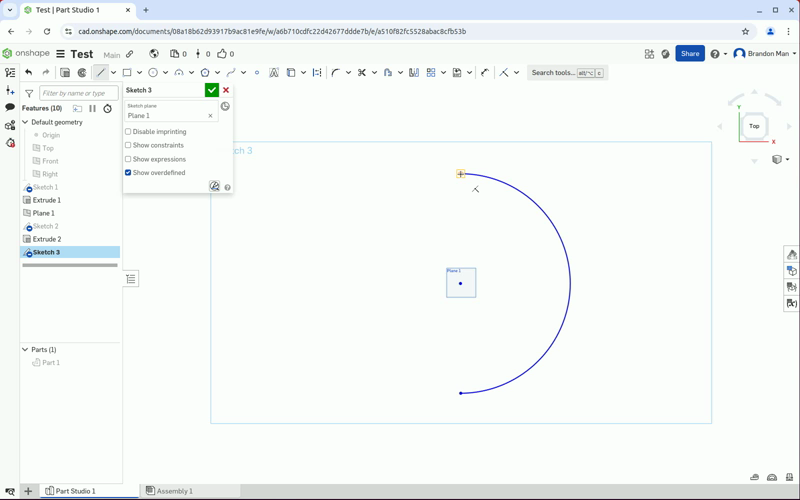
key_down(shift)
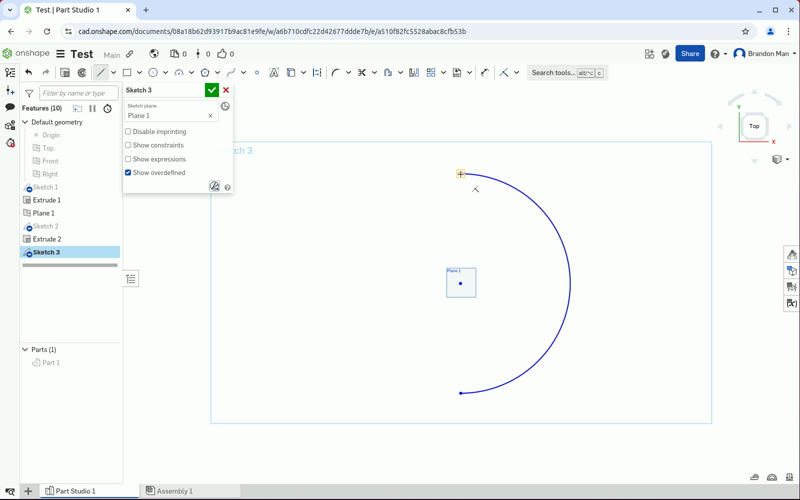
mouse_move(460, 393)
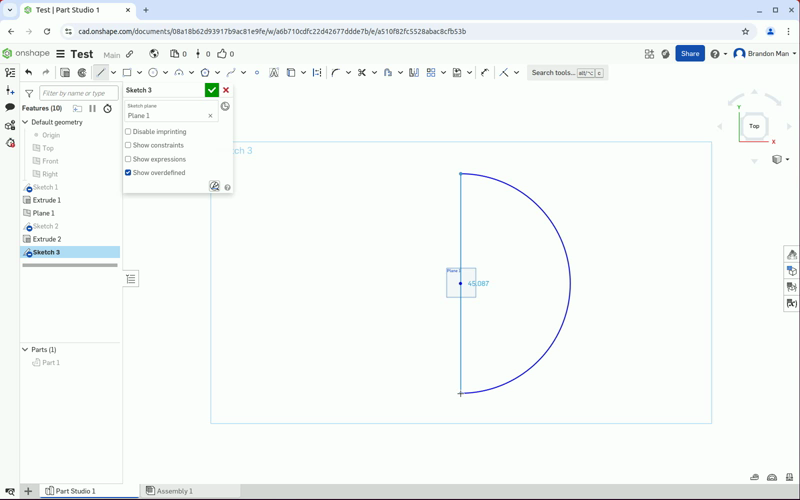
key_up(shift)
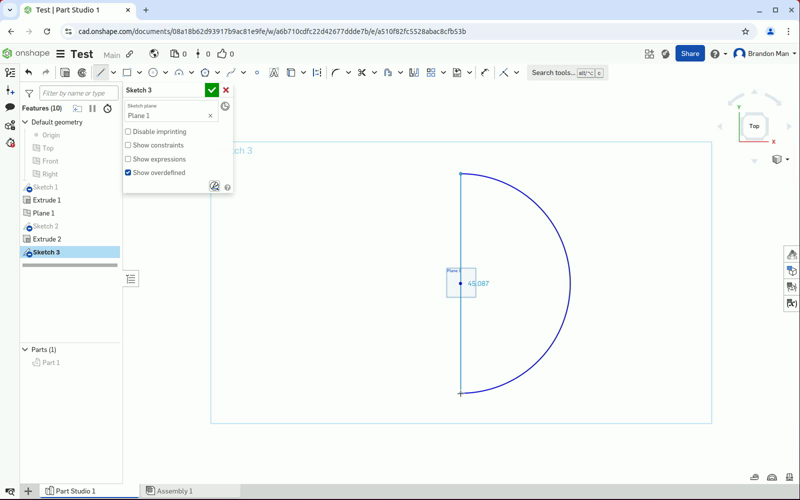
click(460, 393)
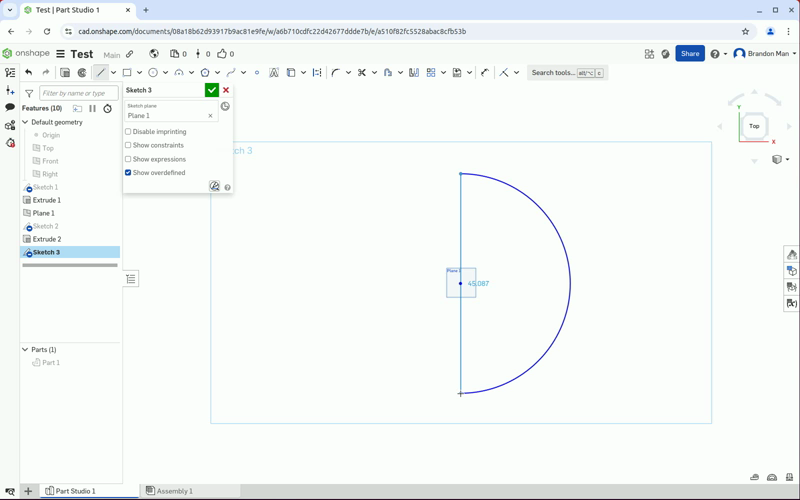
key(esc)
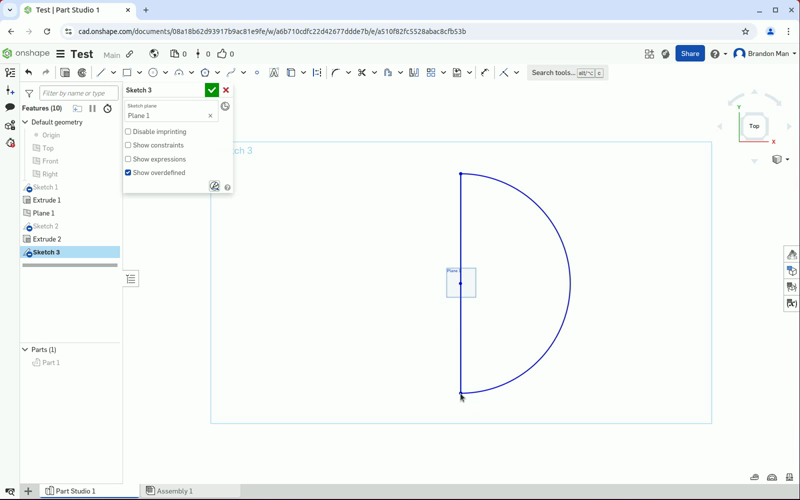
mouse_move(500, 211)
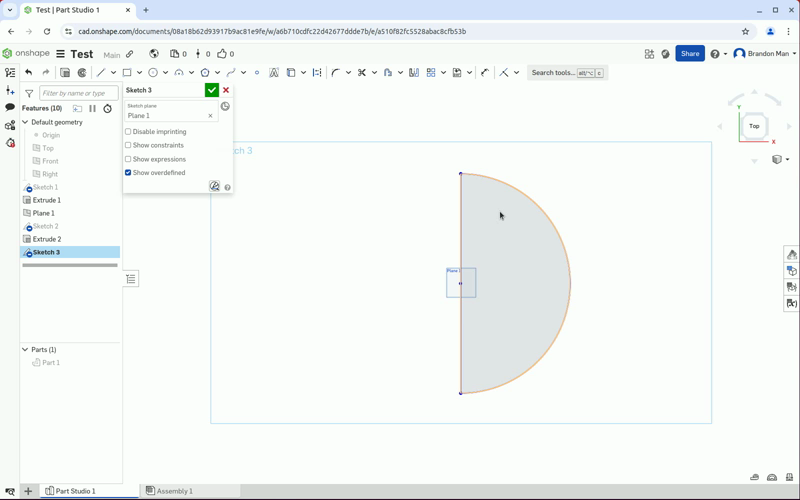
scroll(6)
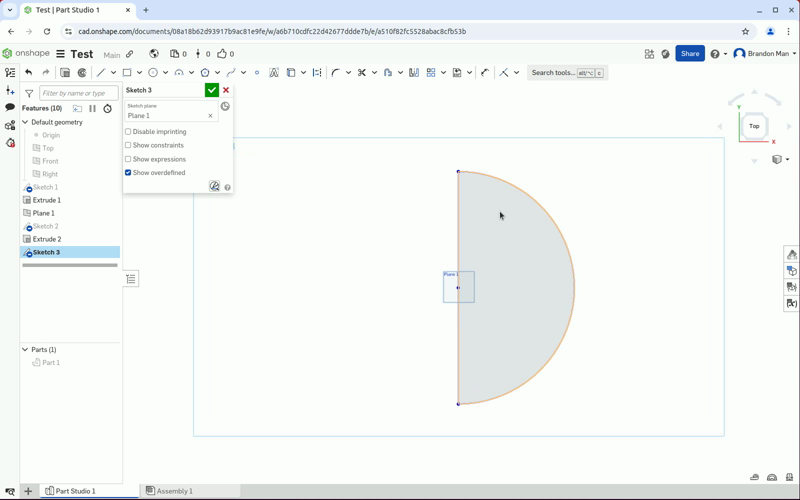
scroll(6)
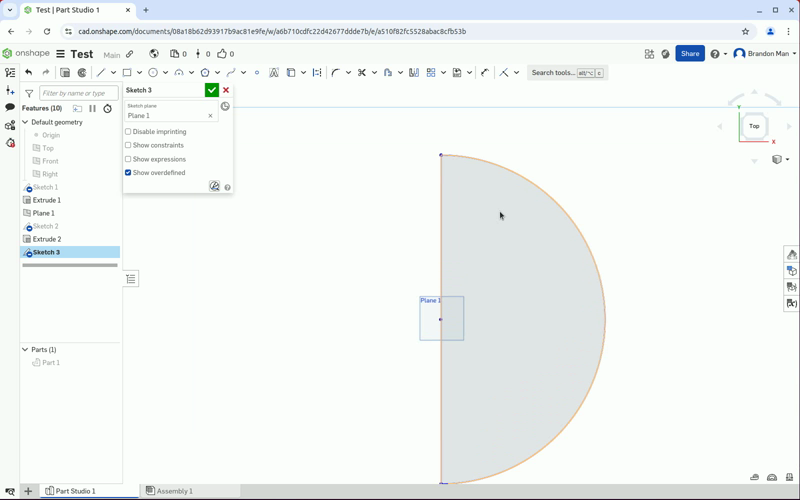
scroll(6)
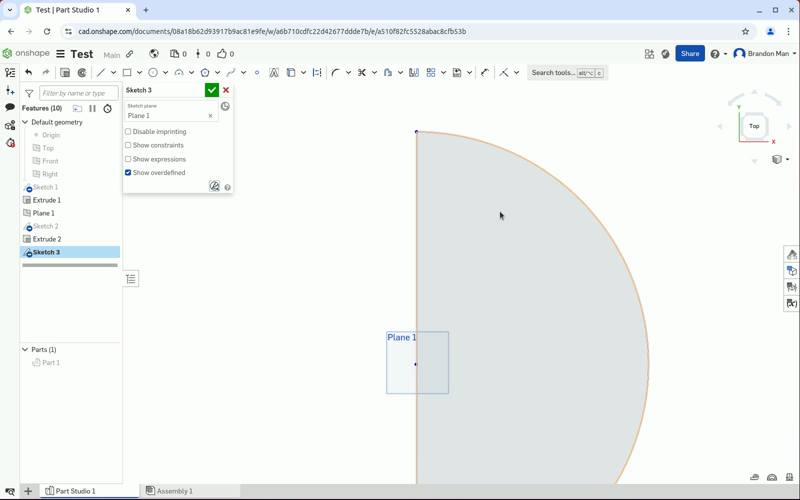
scroll(6)
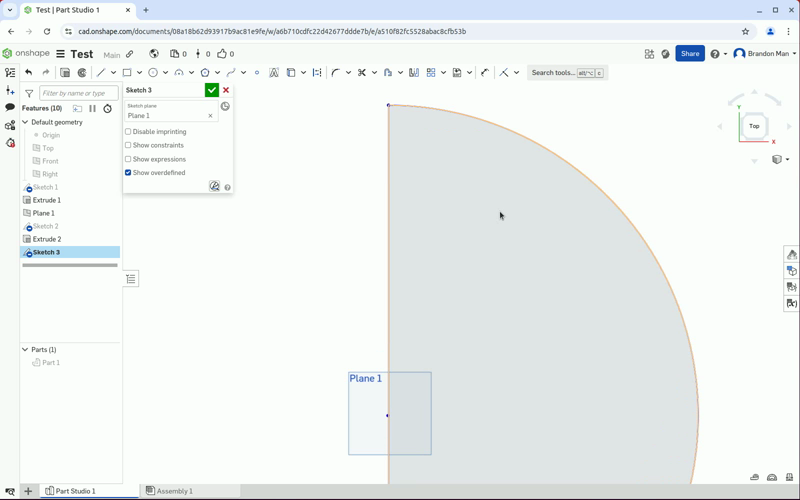
scroll(6)
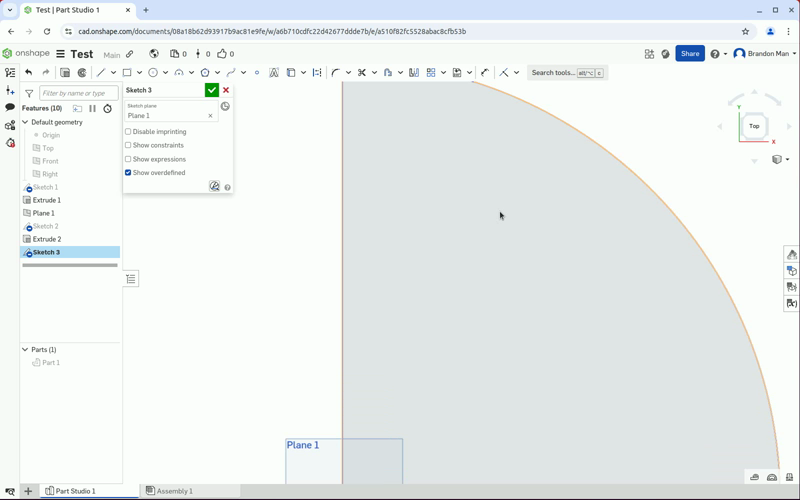
scroll(6)
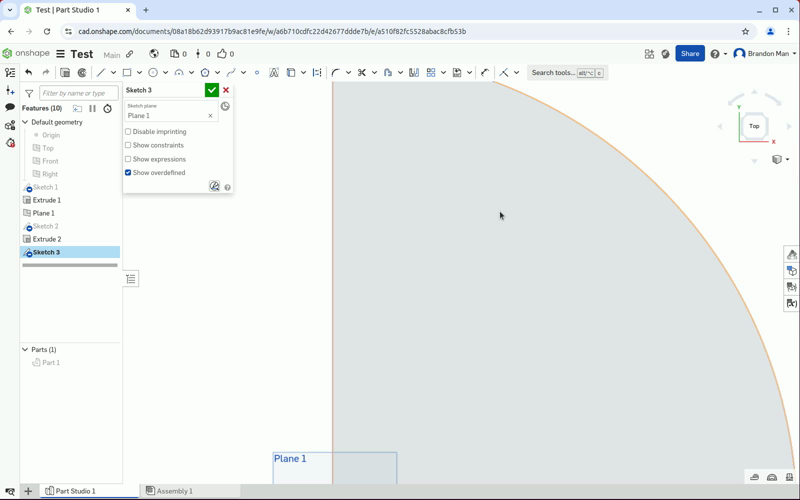
scroll(6)
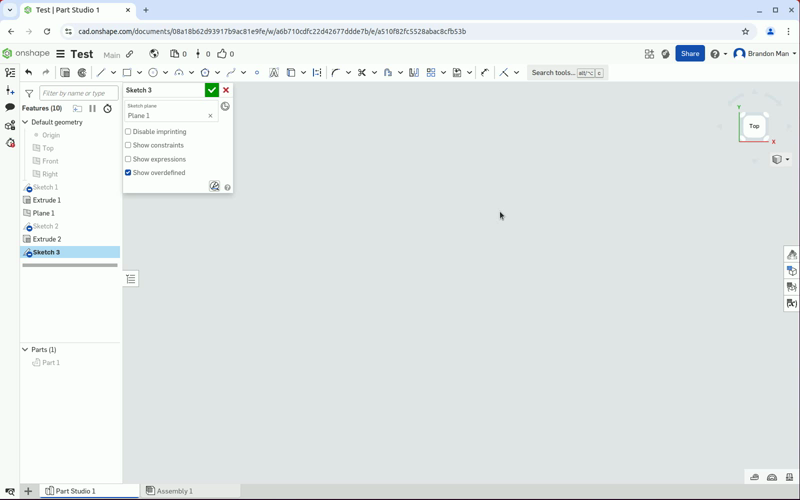
click(500, 211)
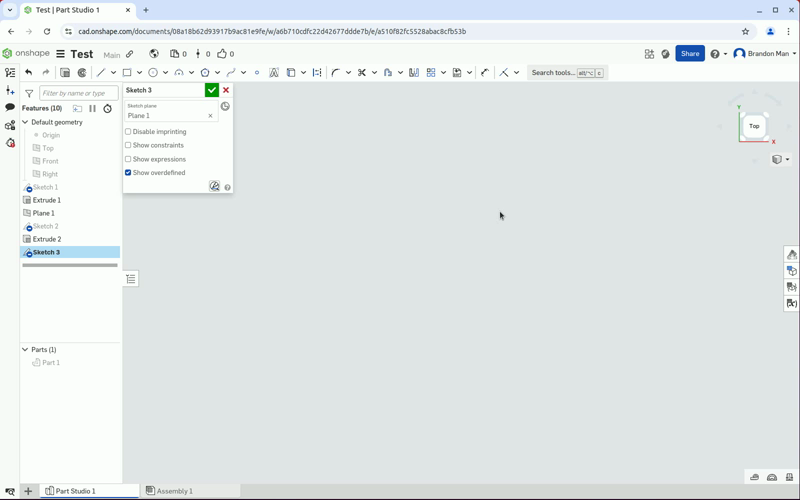
scroll(-6)
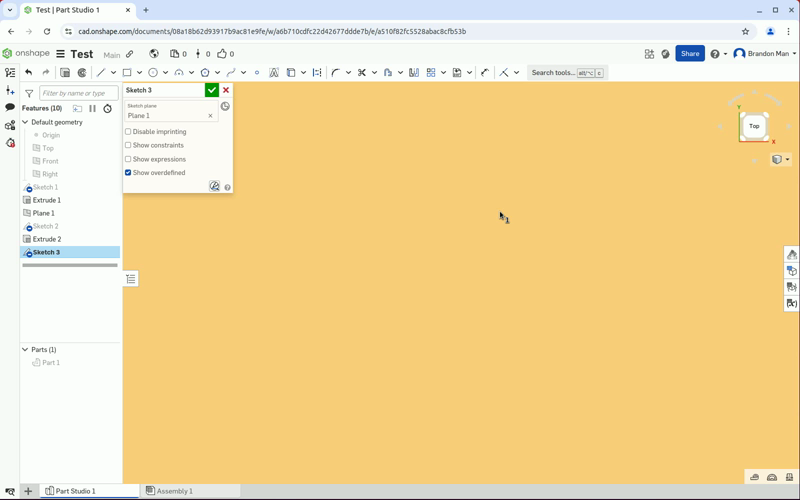
scroll(-6)
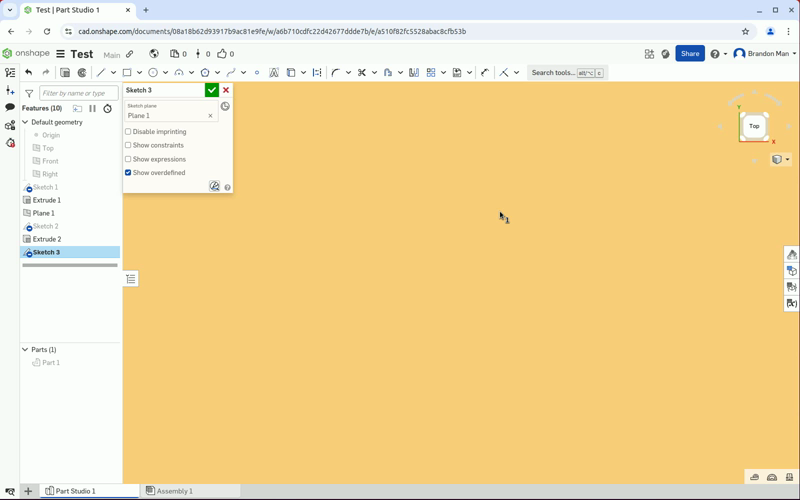
scroll(-6)
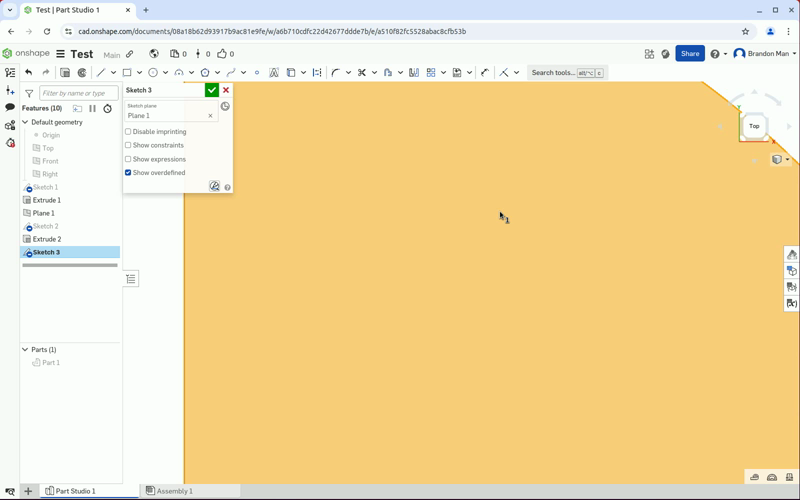
scroll(-6)
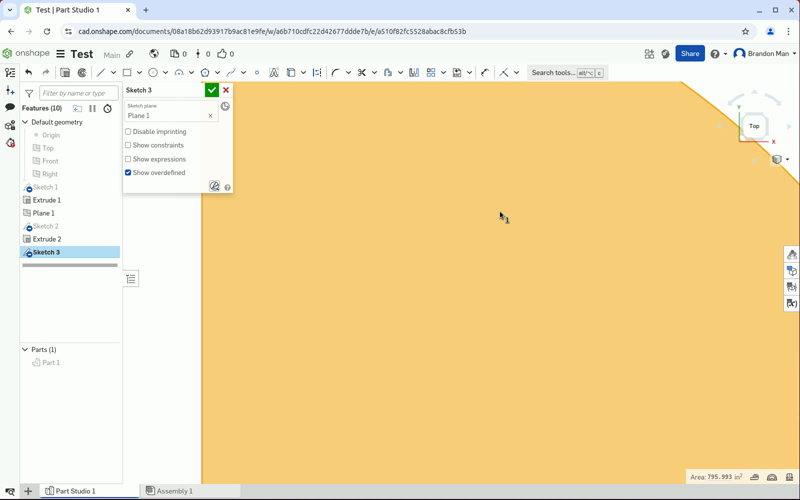
scroll(-6)
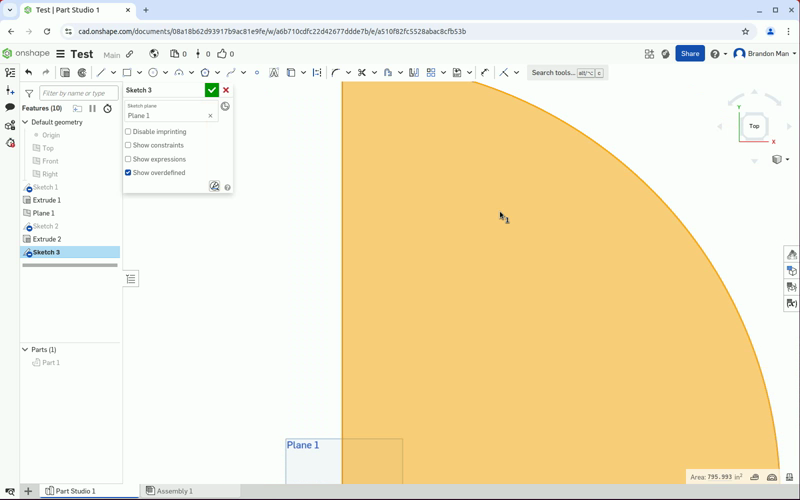
scroll(-6)
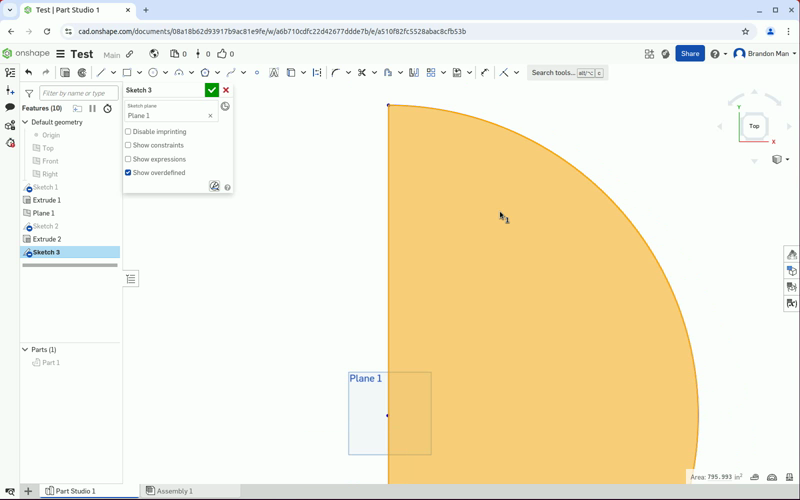
scroll(-6)
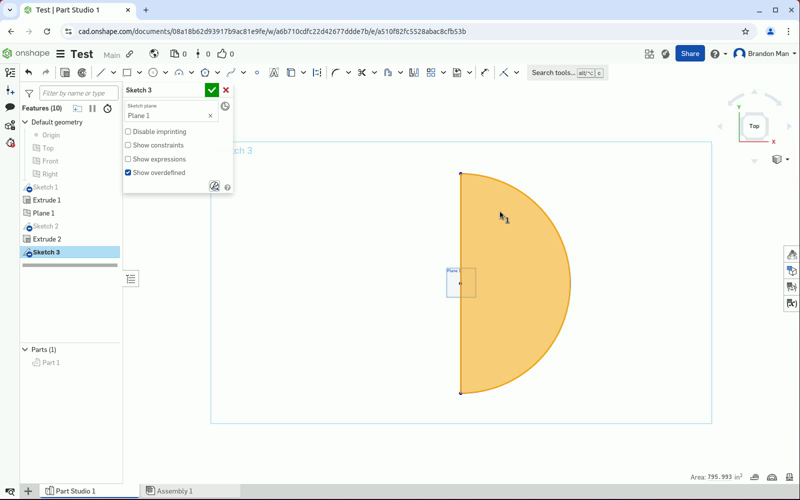
mouse_move(73, 352)
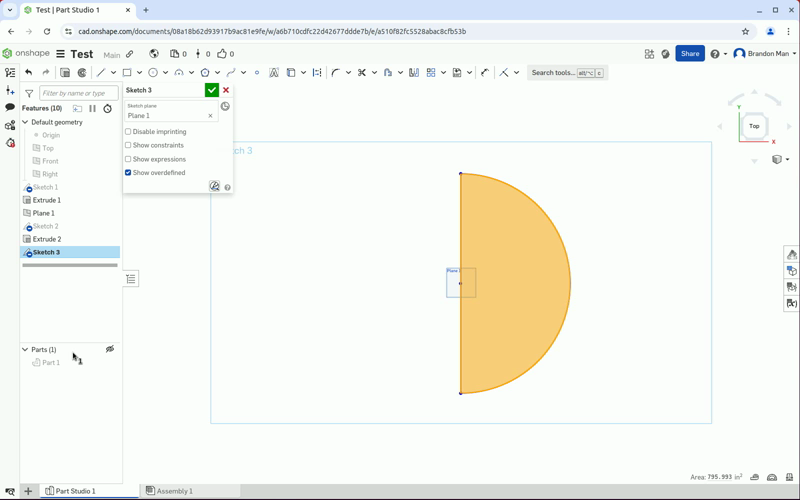
key(shift+y)
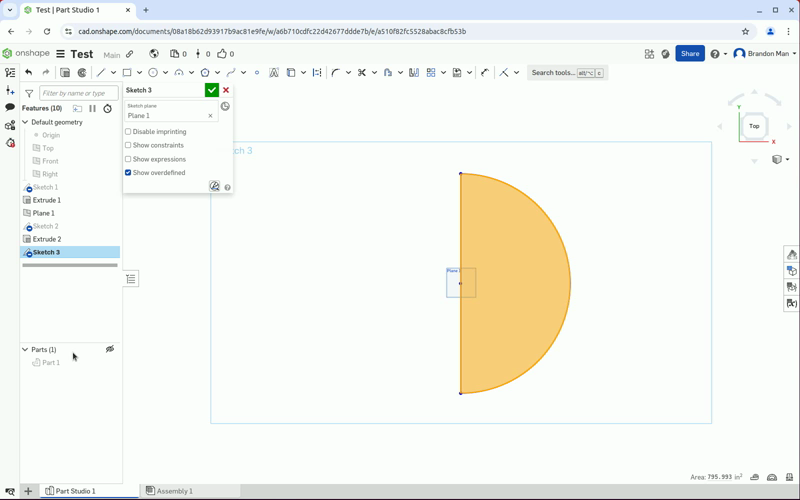
key(shift+e)
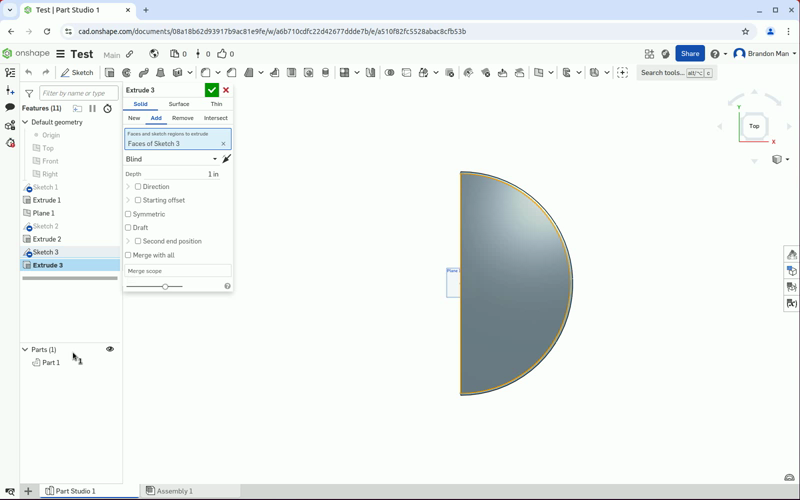
mouse_move(143, 106)
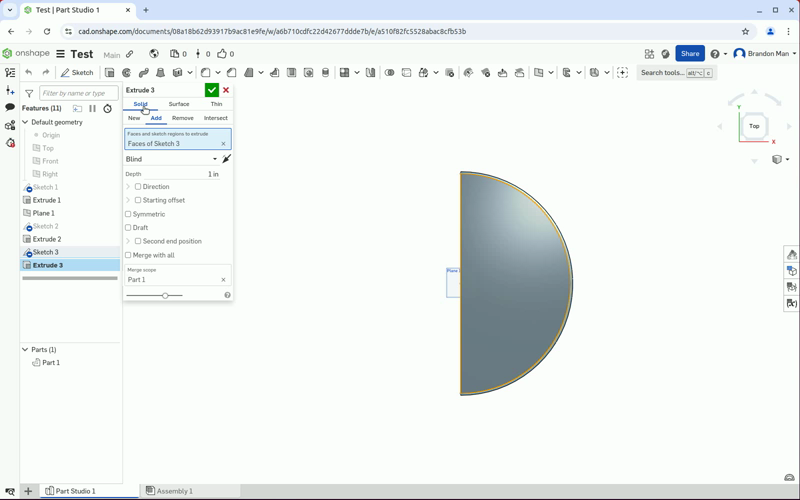
click(143, 106)
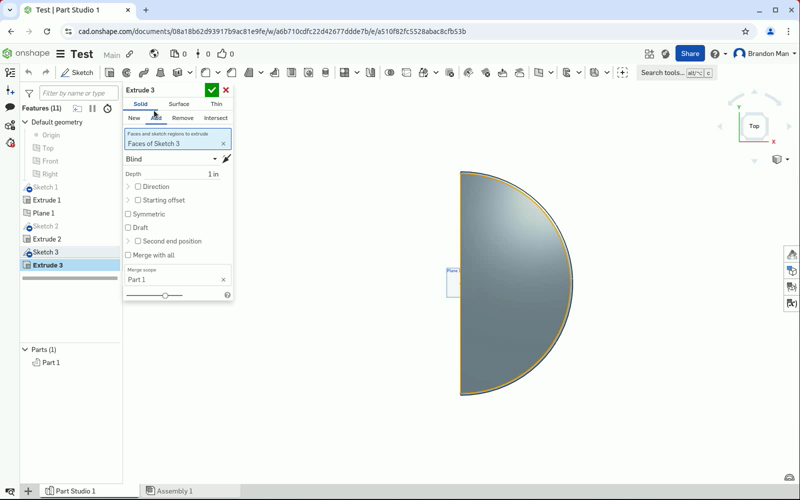
mouse_move(186, 120)
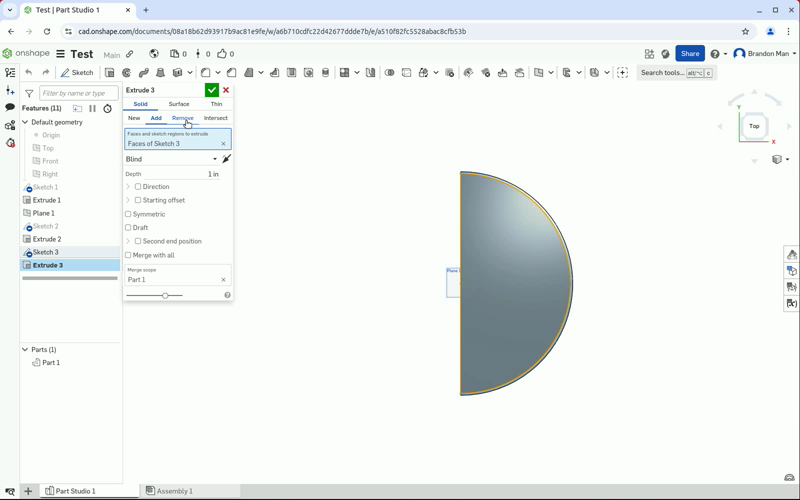
click(186, 120)
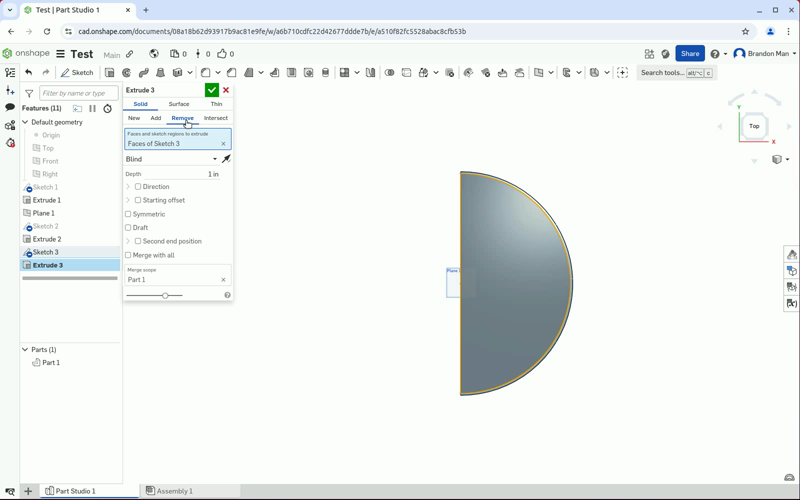
key(tab, 4)
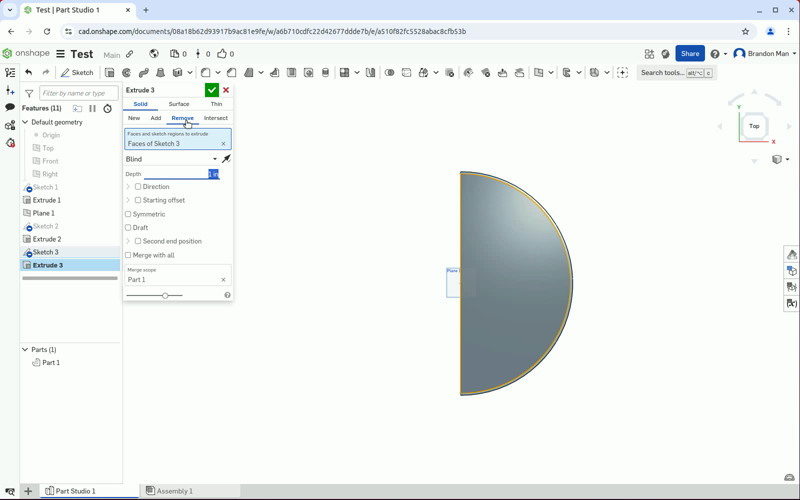
text(5.296)
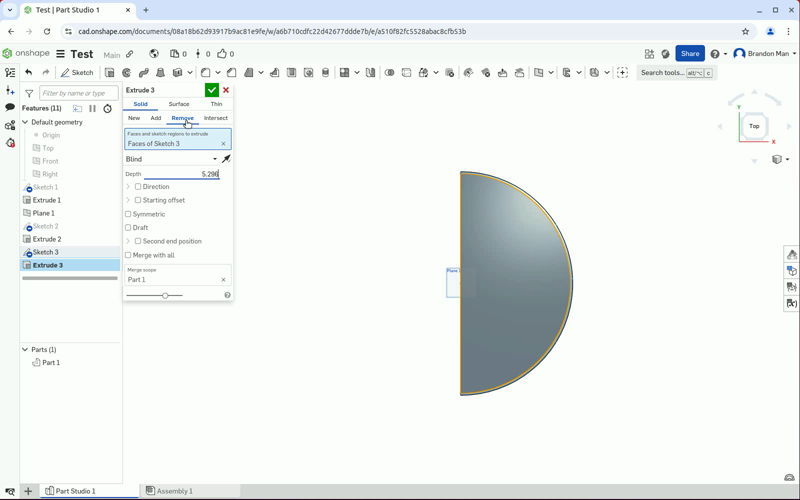
key(tab, 6)
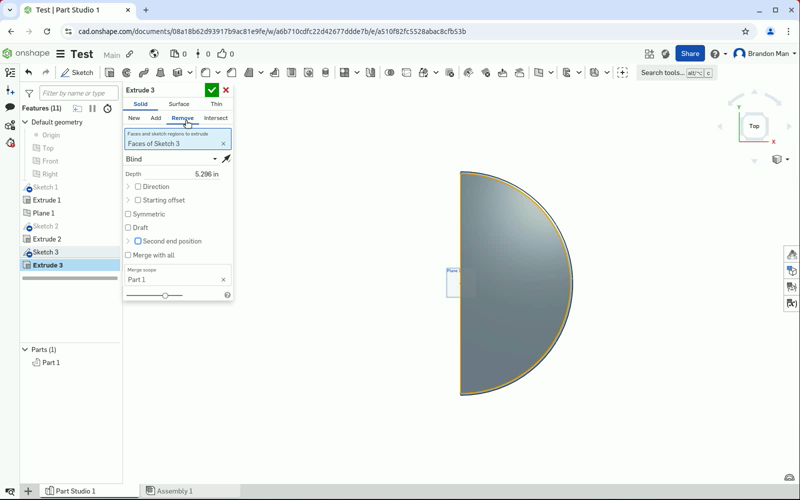
key(space)
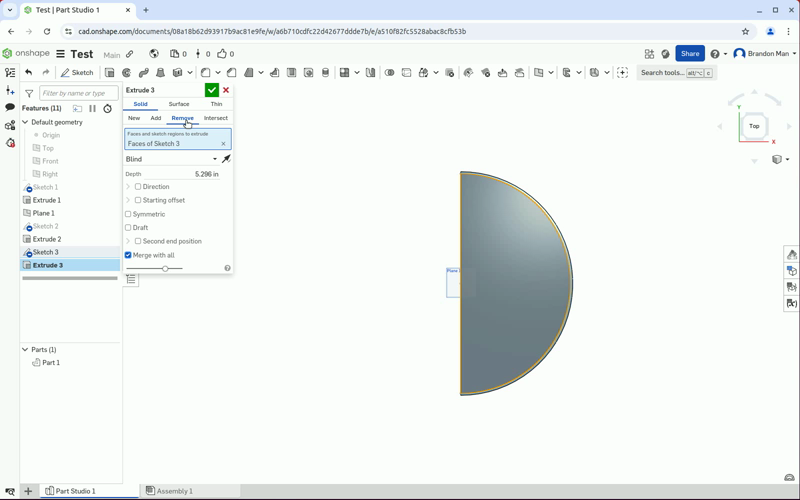
key(enter)
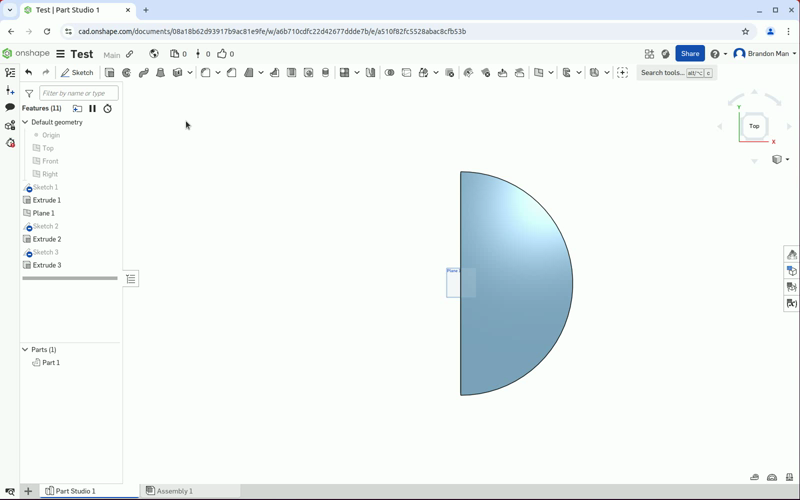
key(shift+h)
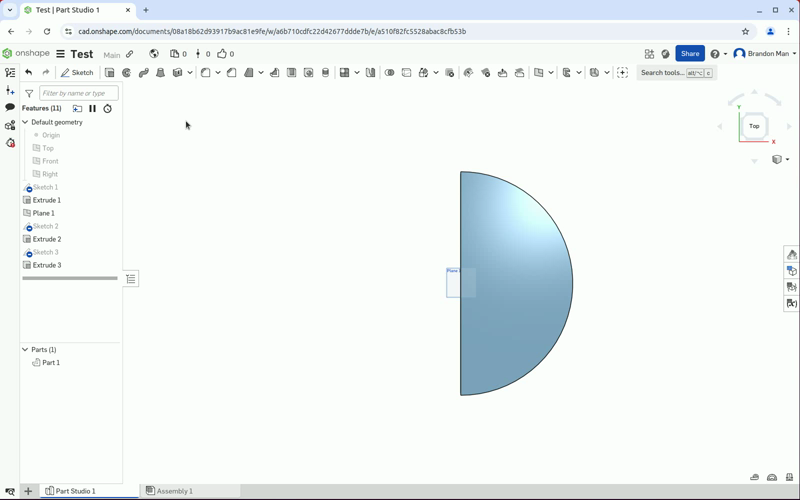
key(shift+h)
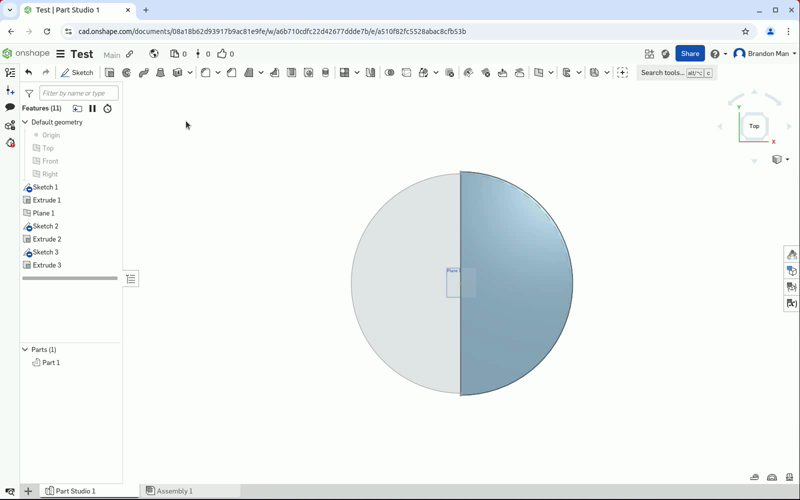
key(shift+7)
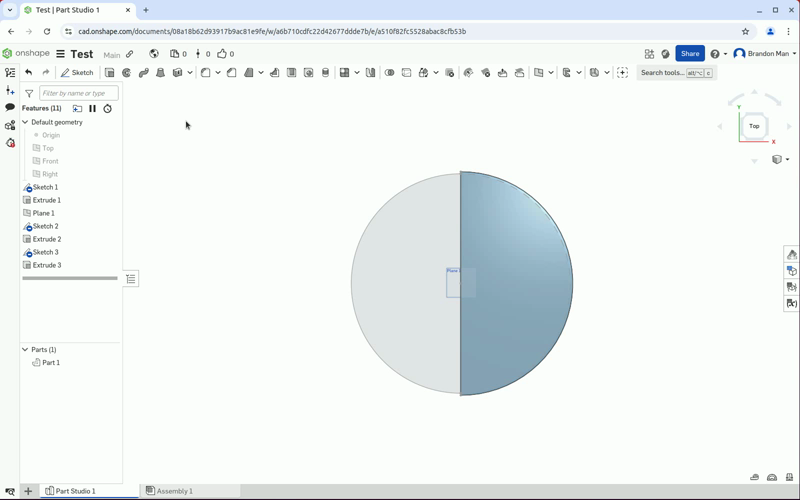
key(up, 3)
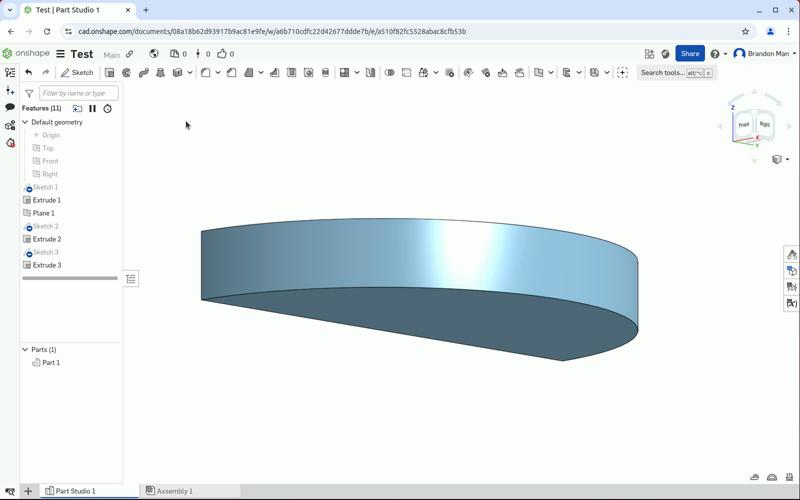
key(left, 3)
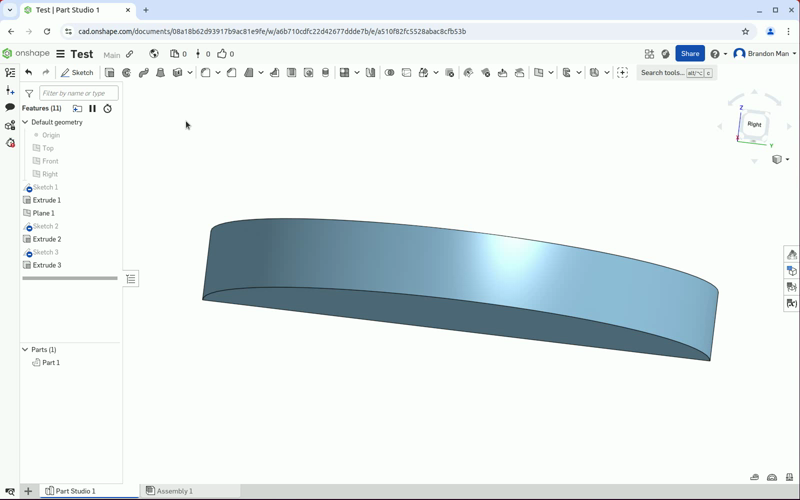
key(right, 3)
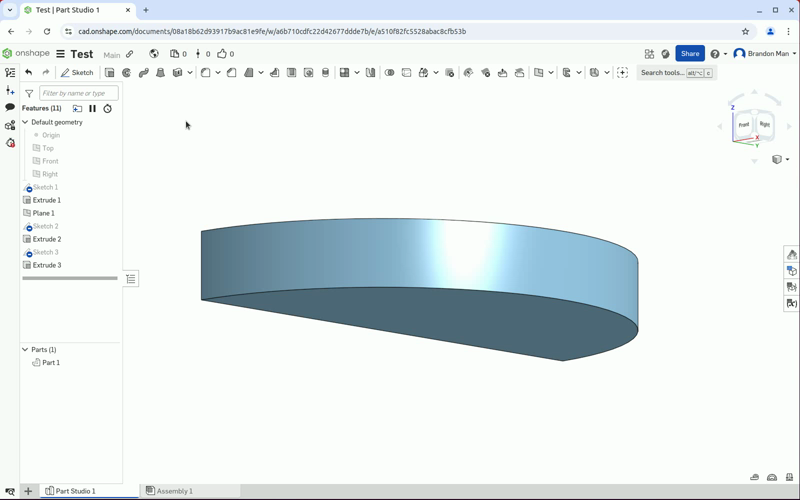
key(down, 3)
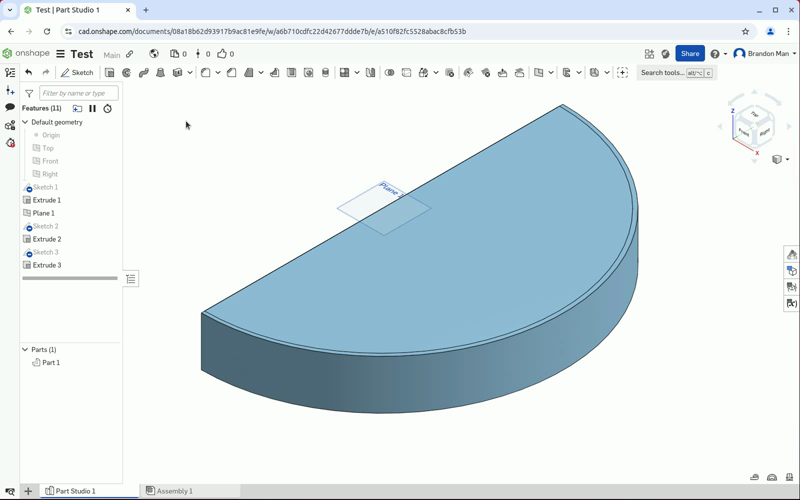
mouse_move(73, 189)
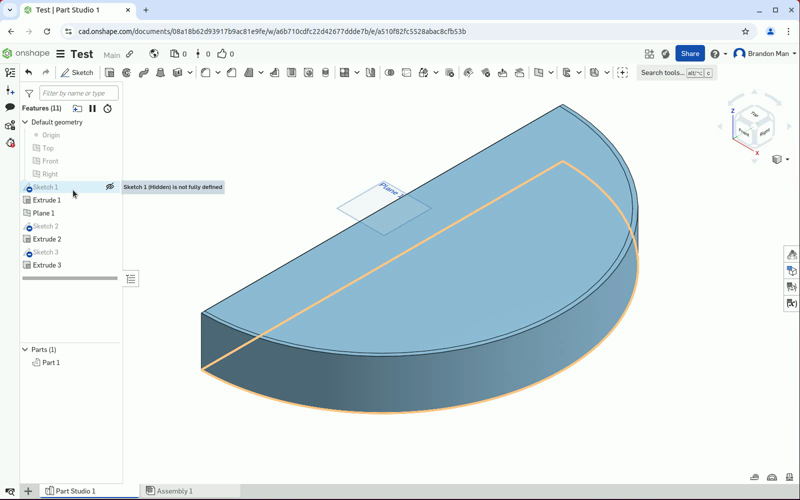
click(73, 189)